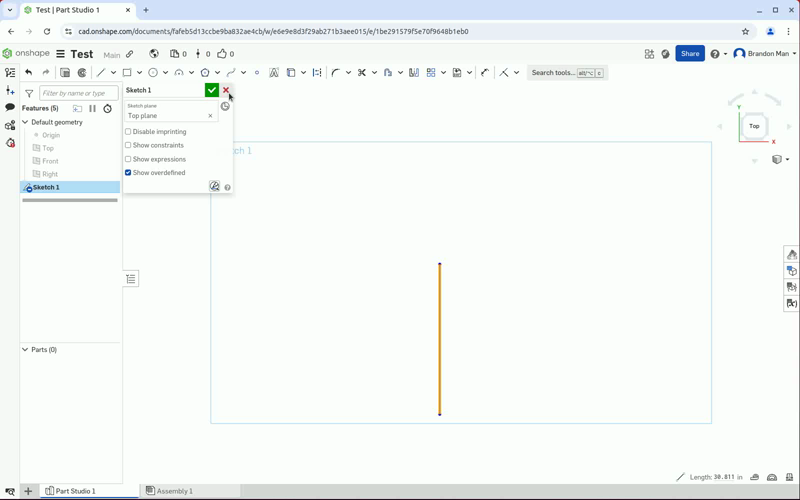
key(shift+h)
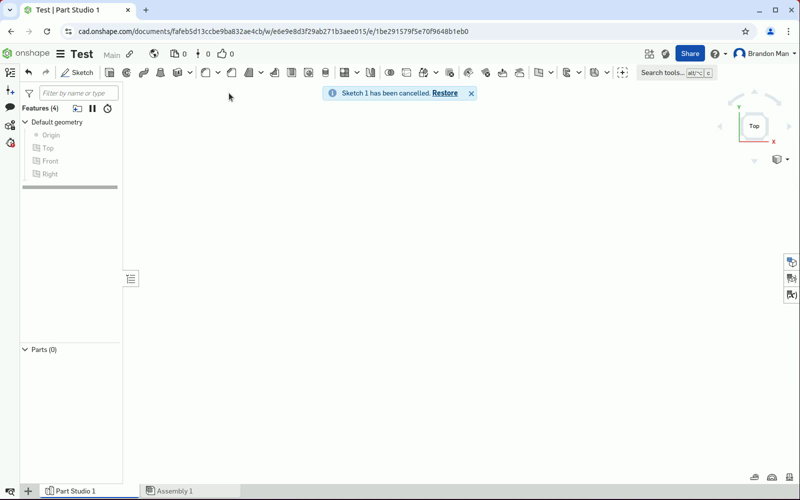
mouse_move(73, 352)
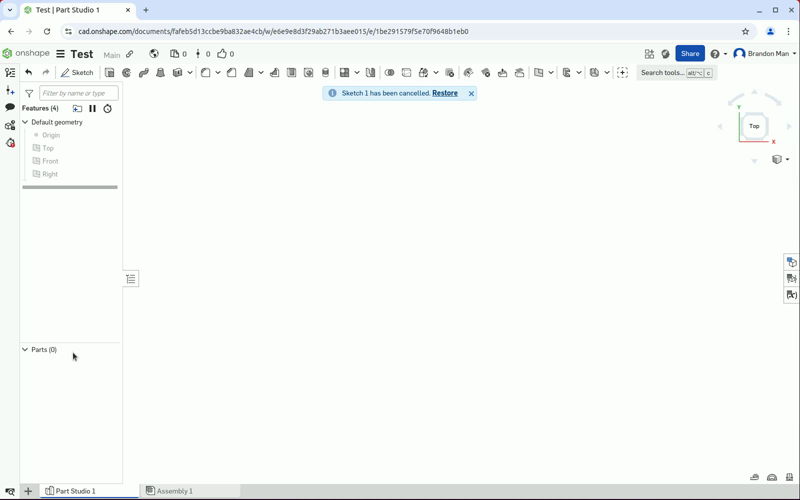
key(y)
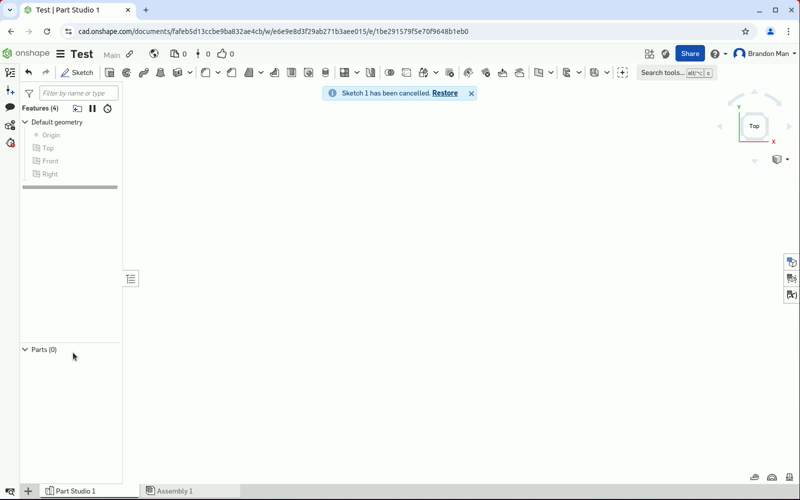
key(shift+p)
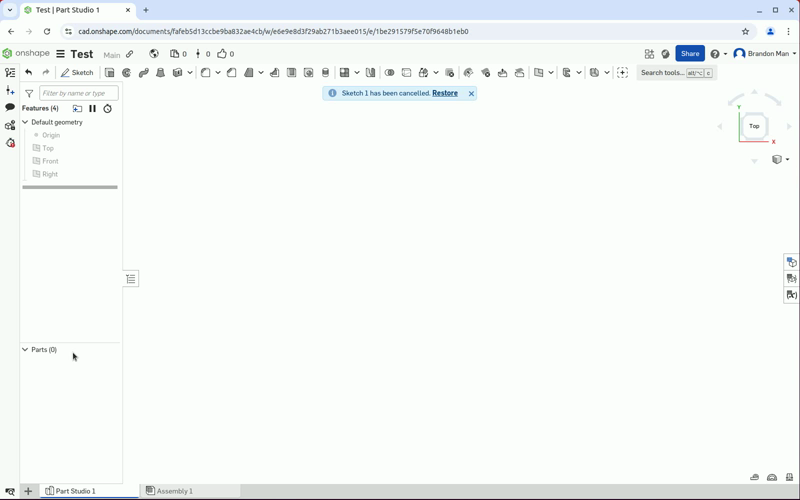
key(space)
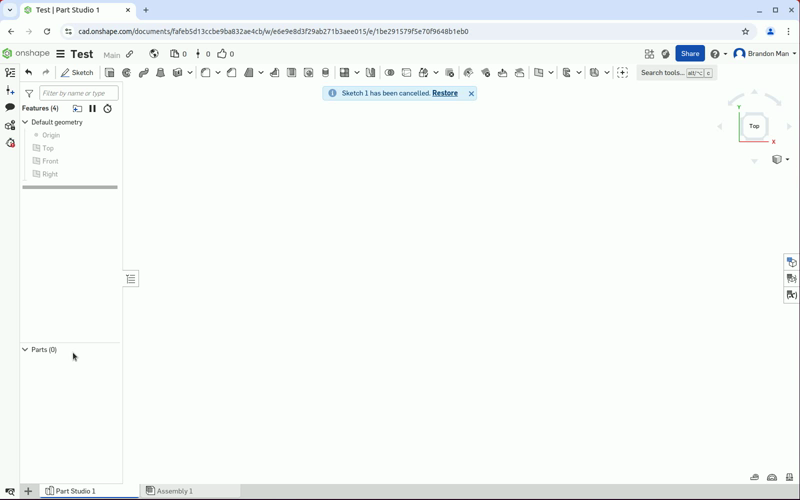
key_down(shift)
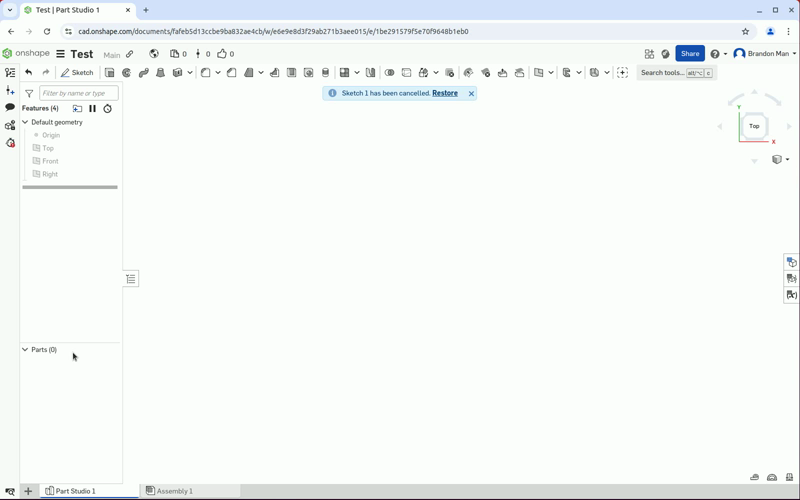
key(up)
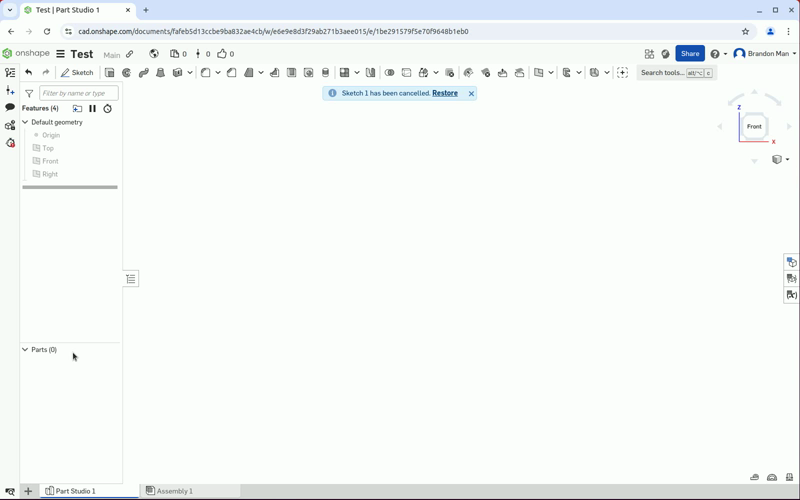
key_up(shift)
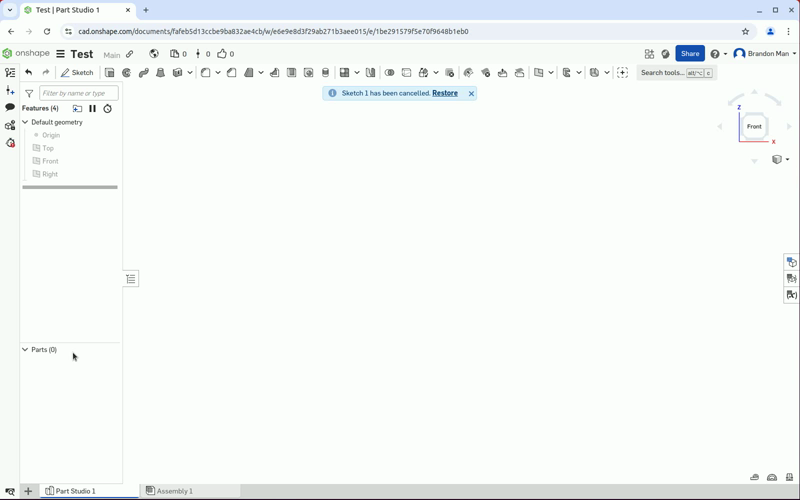
mouse_move(73, 352)
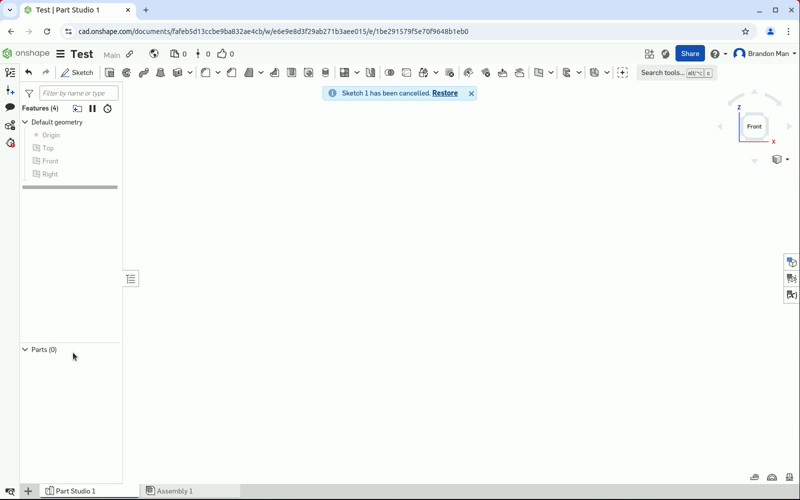
key(shift+y)
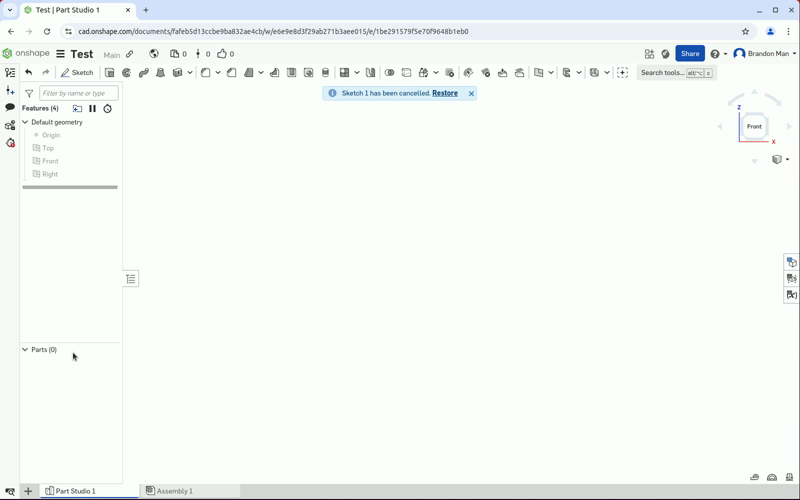
key(shift+s)
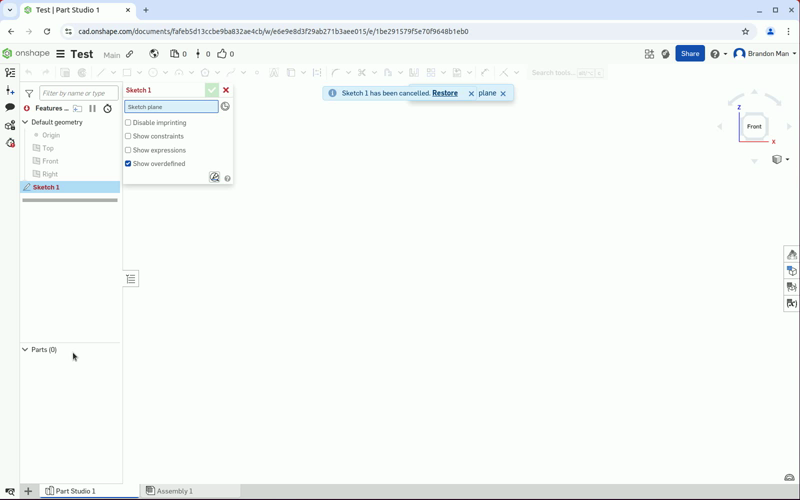
mouse_move(73, 163)
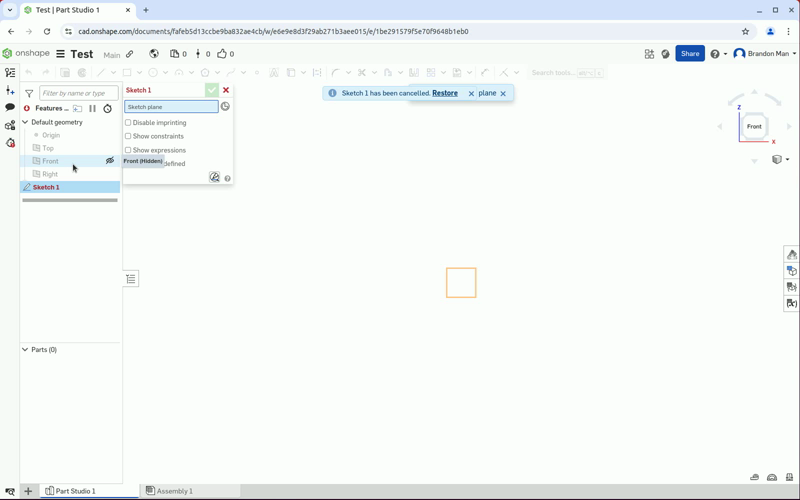
click(73, 163)
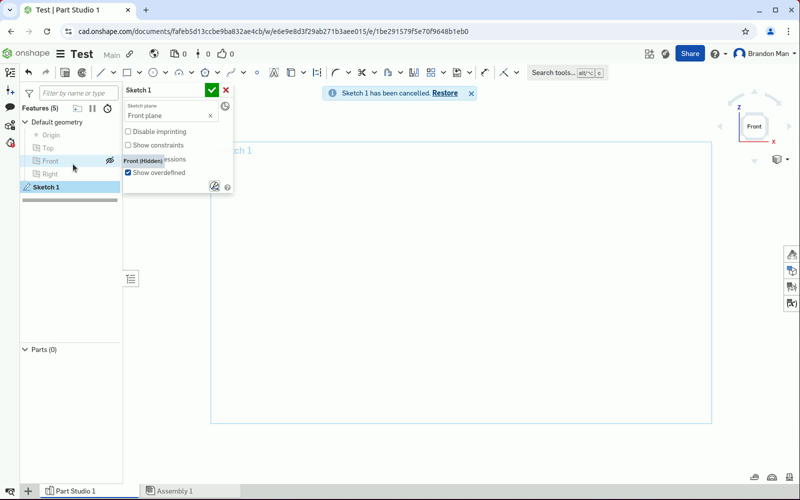
mouse_move(73, 352)
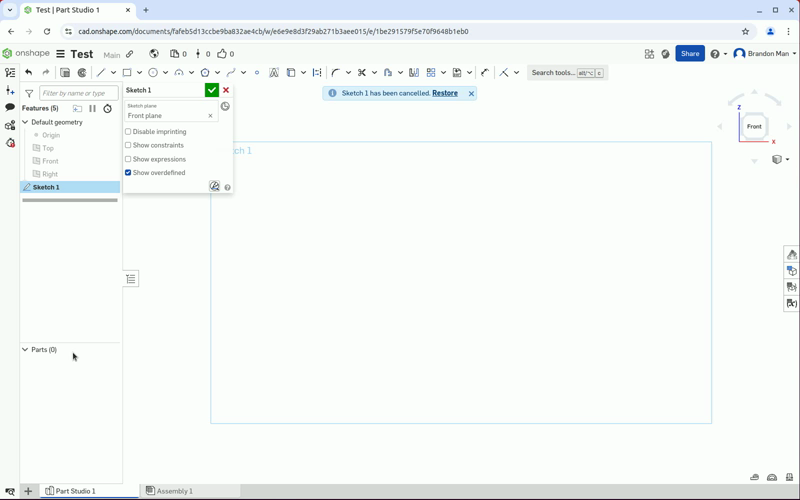
key(y)
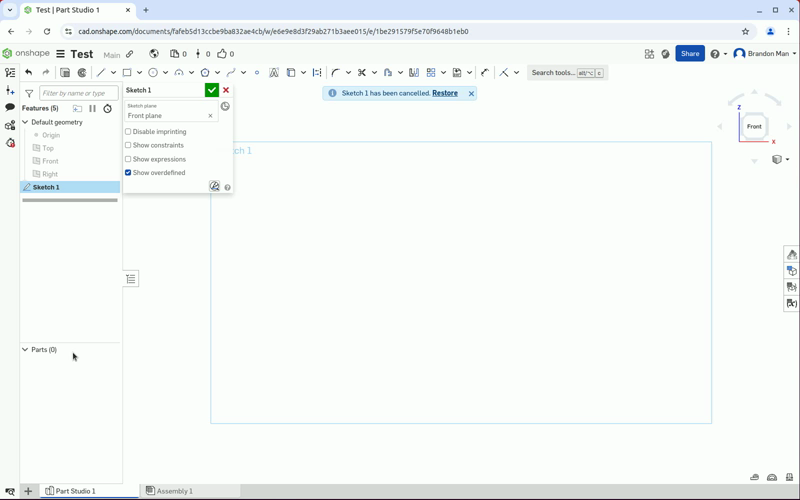
key(c)
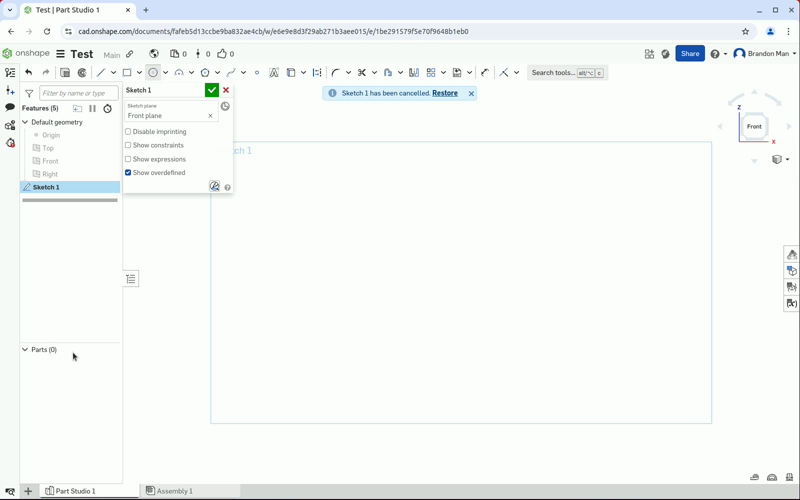
key_down(shift)
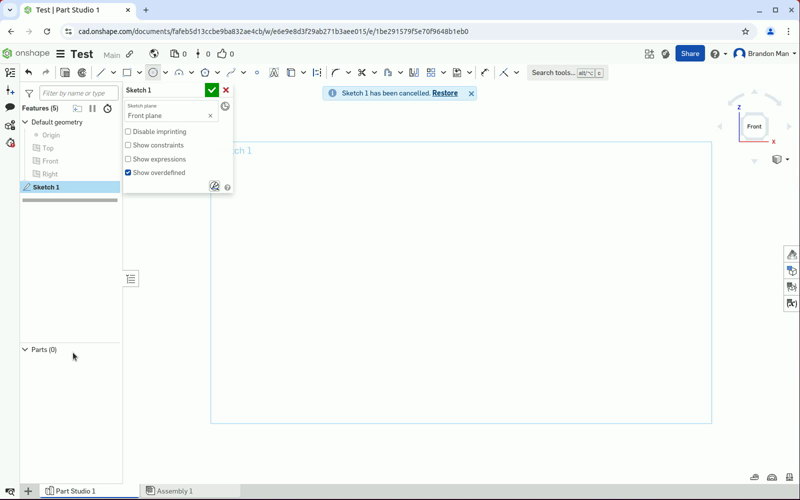
mouse_move(357, 254)
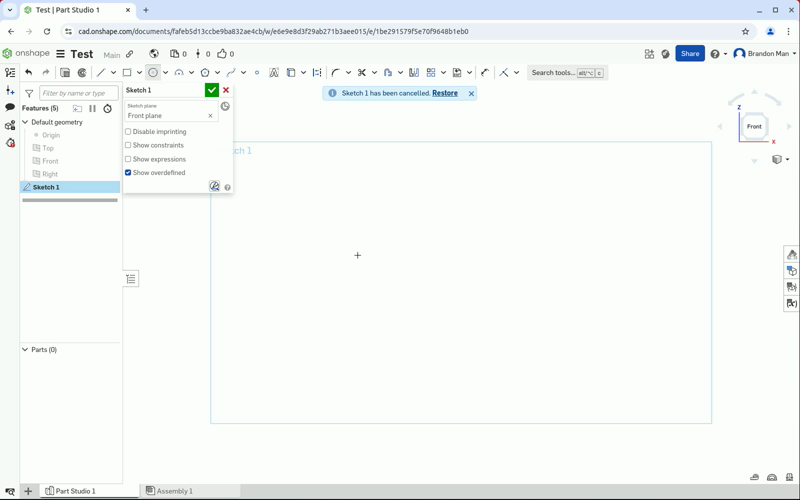
click(357, 254)
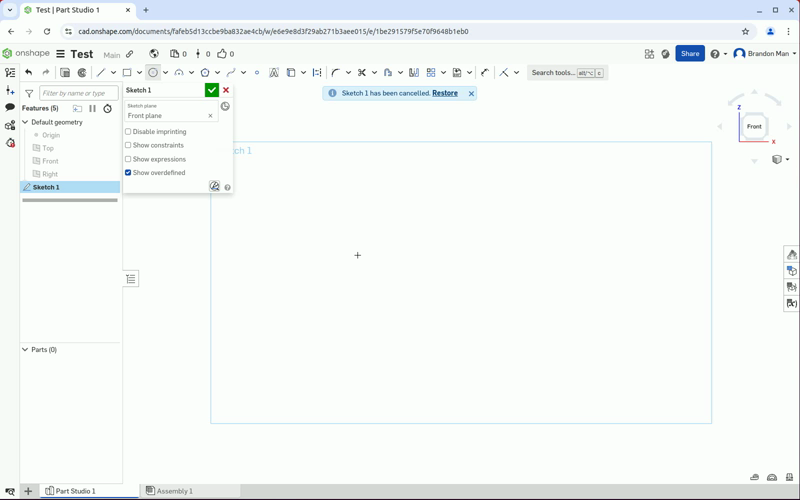
key_up(shift)
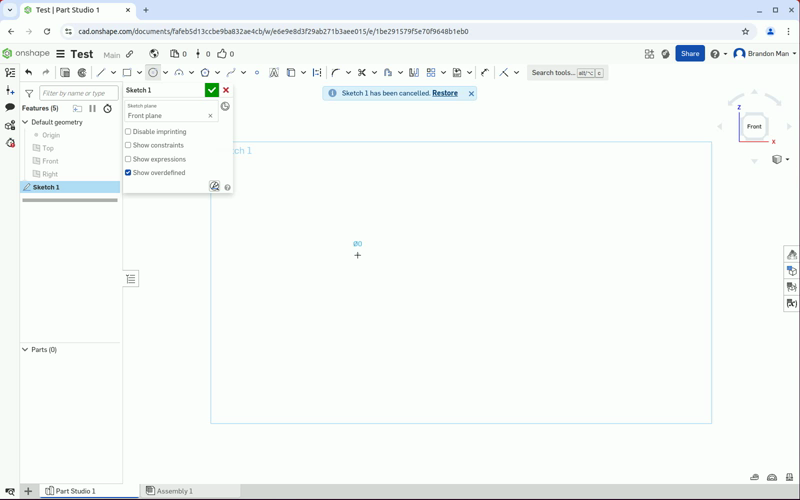
mouse_move(361, 254)
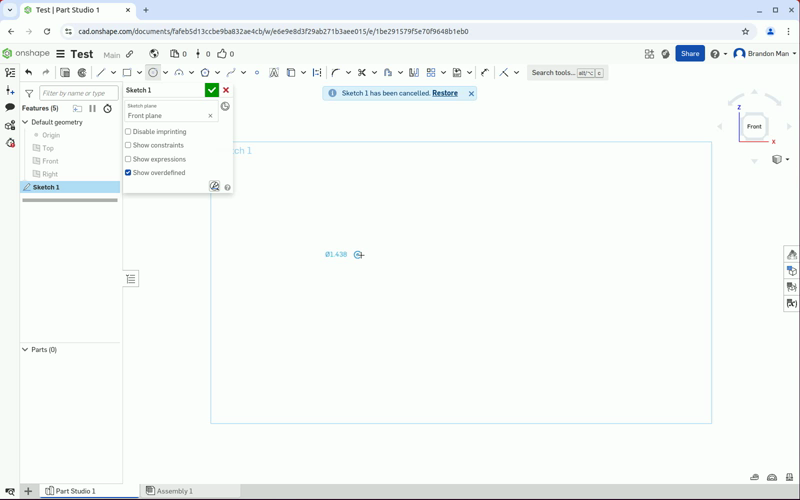
click(361, 254)
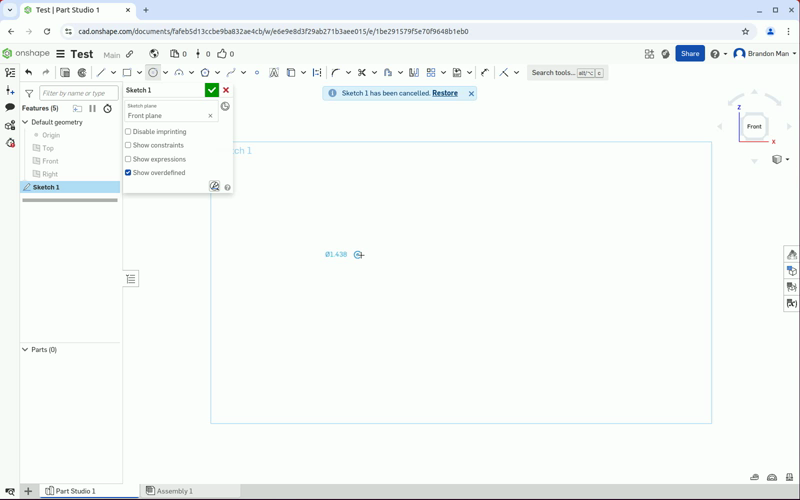
key(esc)
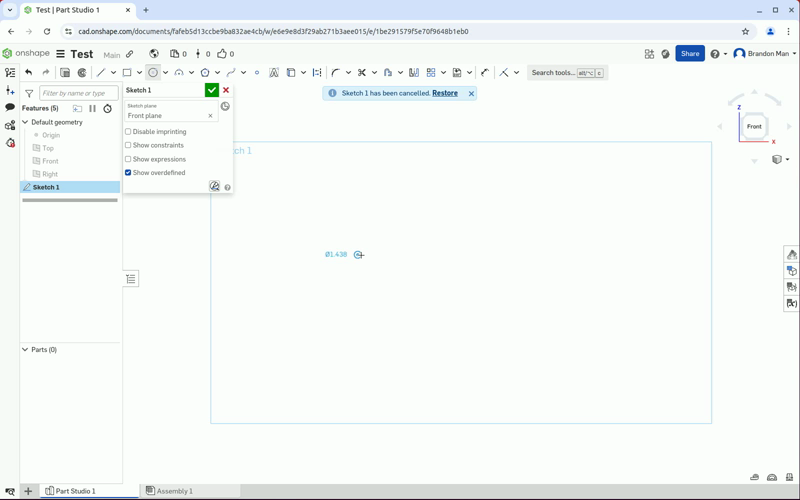
key(a)
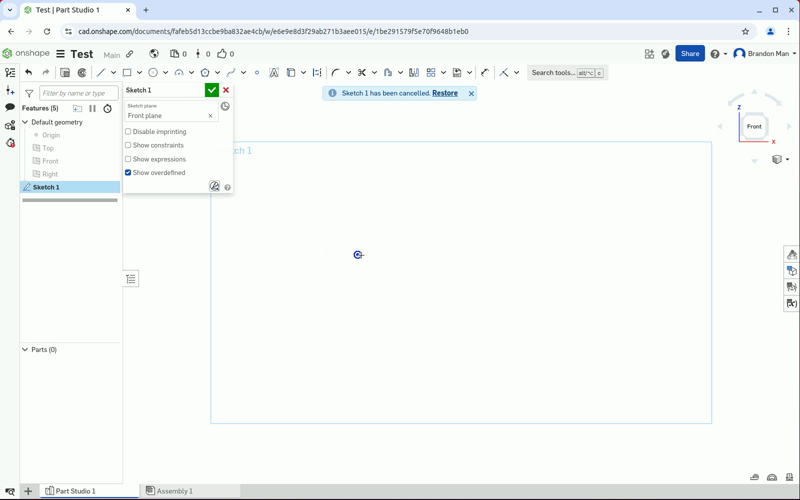
key_down(shift)
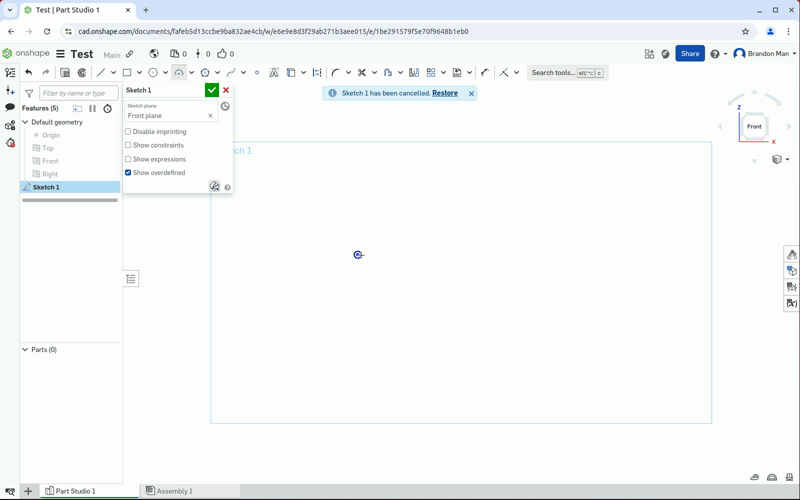
mouse_move(366, 273)
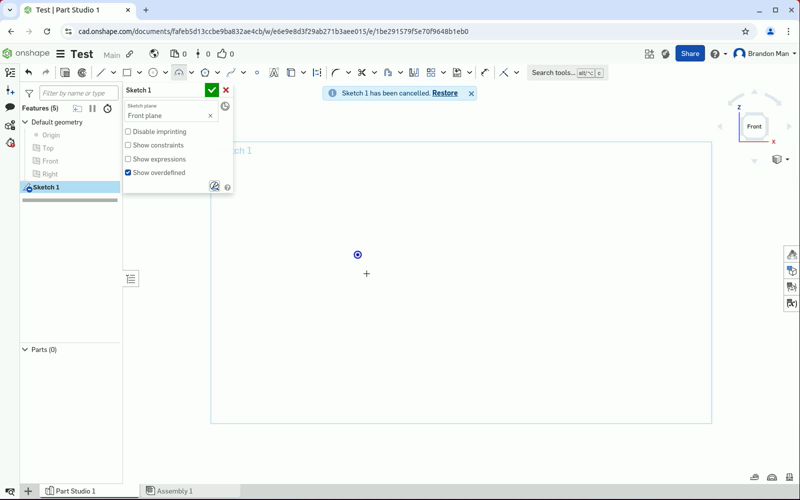
click(366, 273)
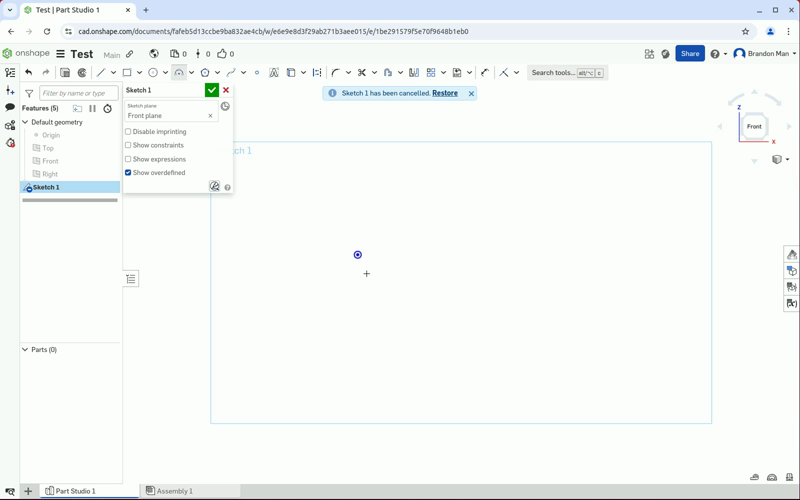
key_up(shift)
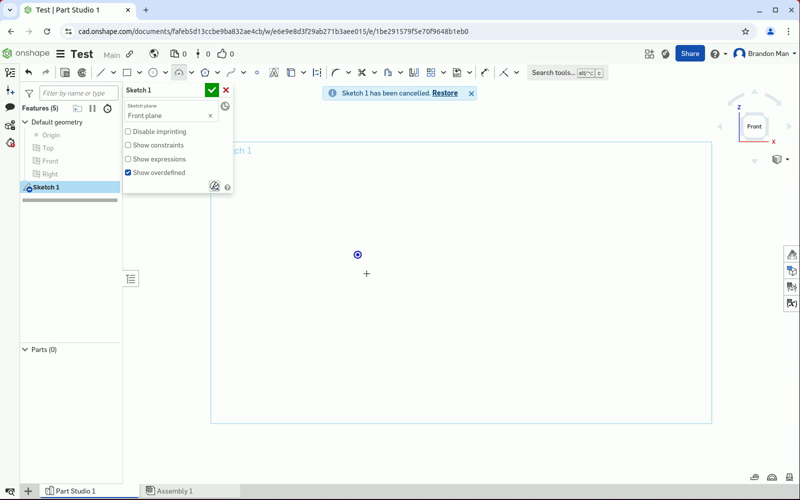
key_down(shift)
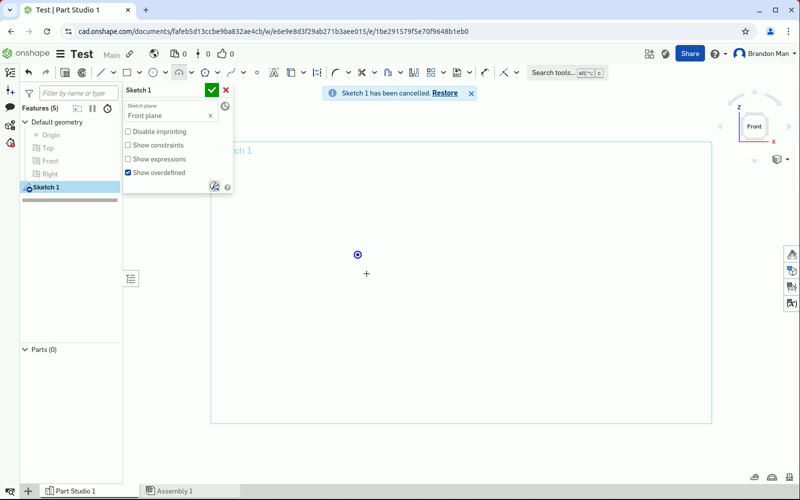
mouse_move(366, 236)
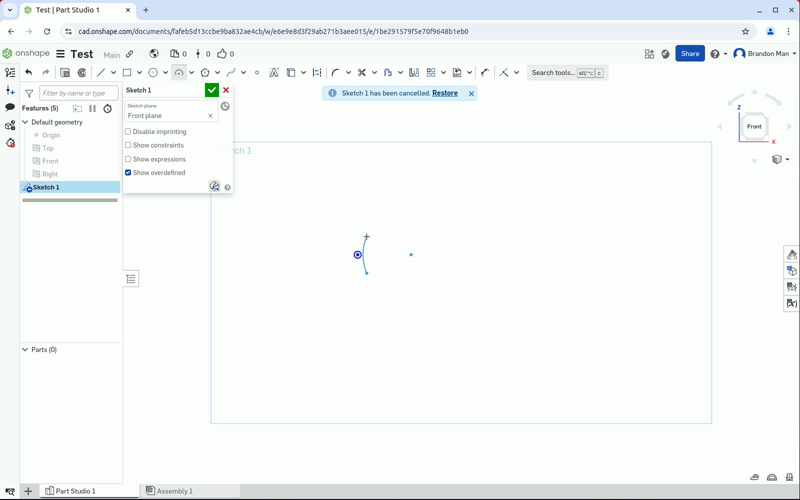
click(366, 236)
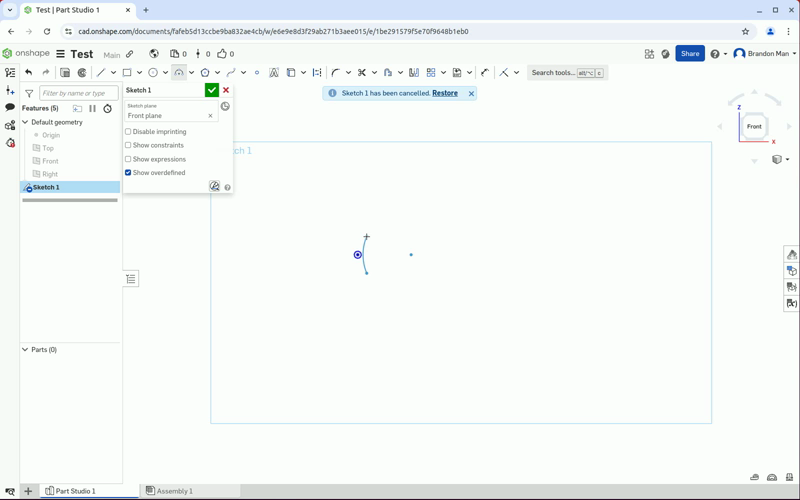
mouse_move(385, 254)
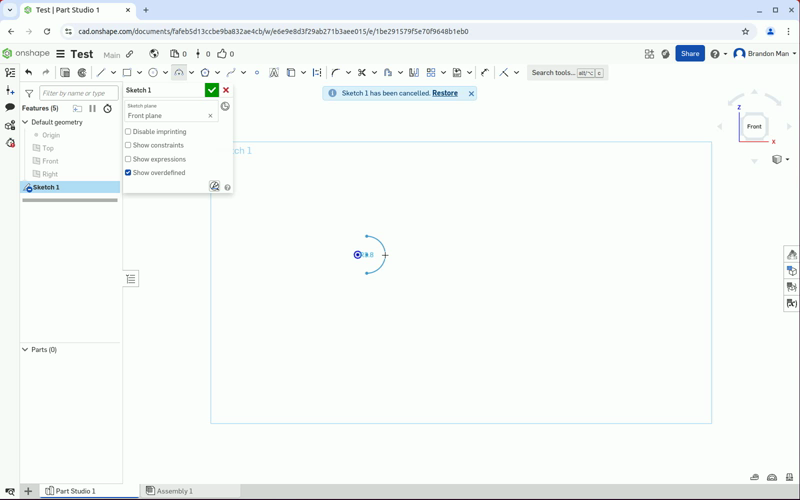
click(385, 254)
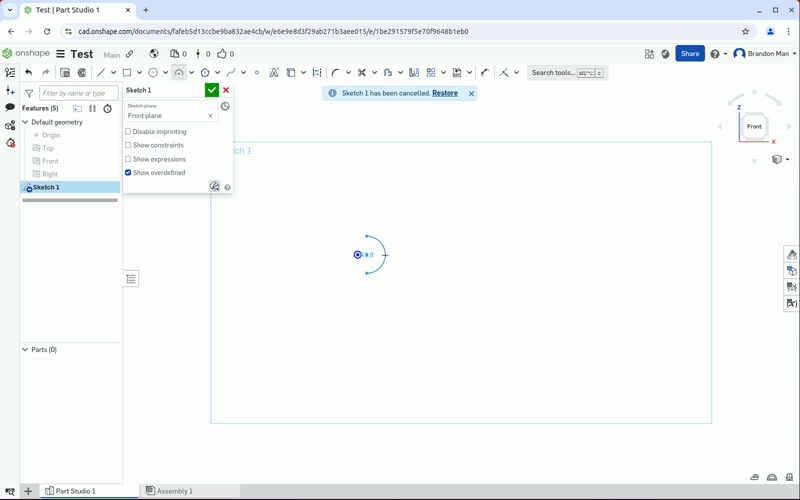
key_up(shift)
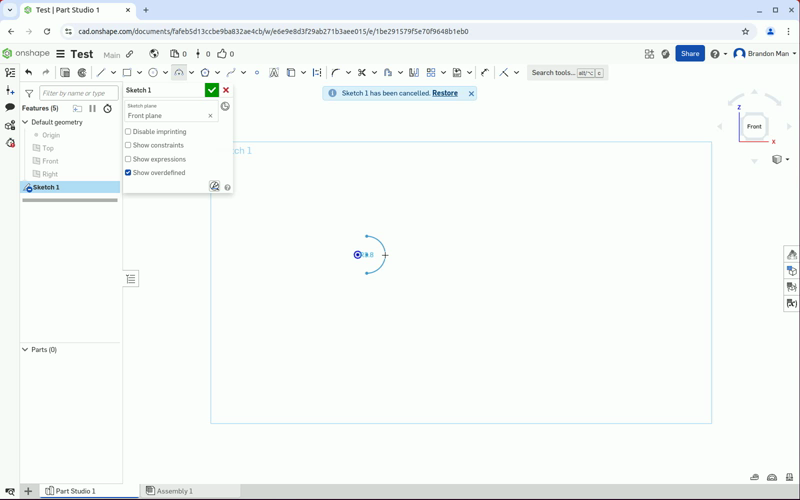
key(esc)
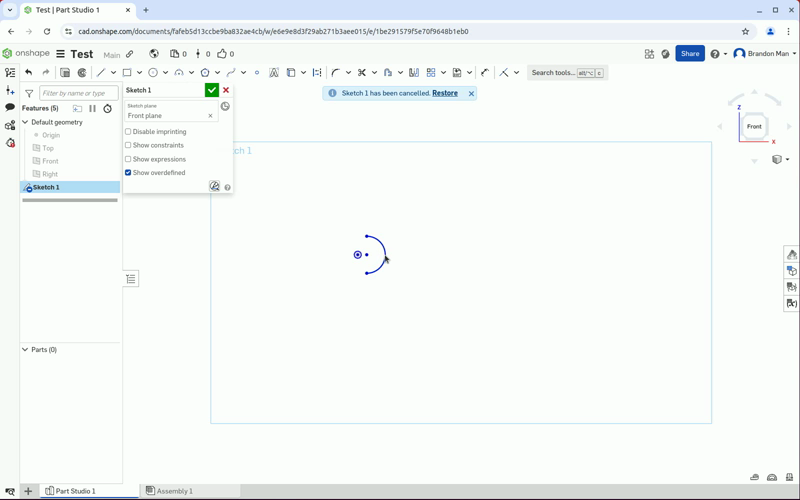
key(l)
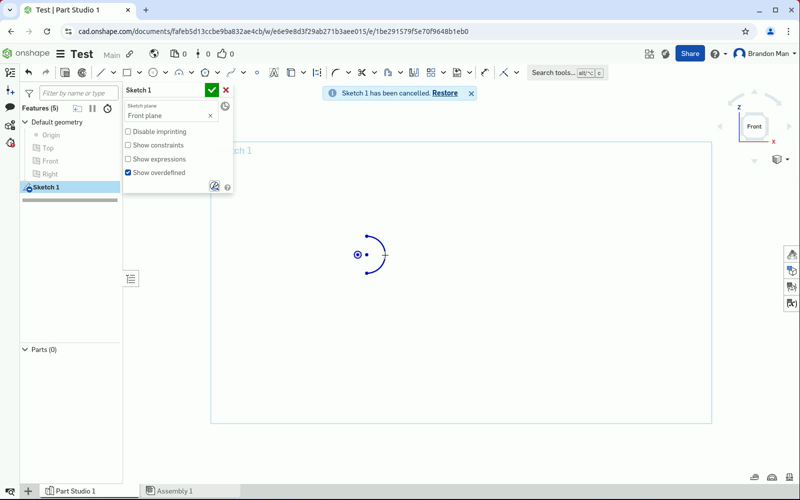
mouse_move(366, 236)
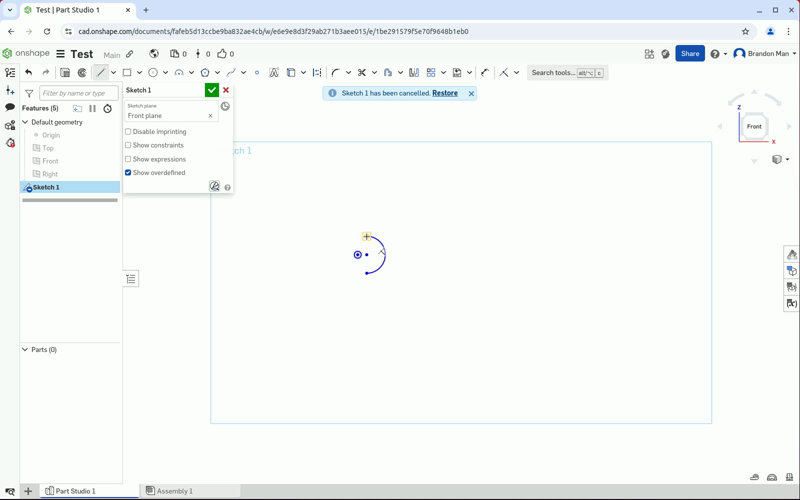
click(366, 236)
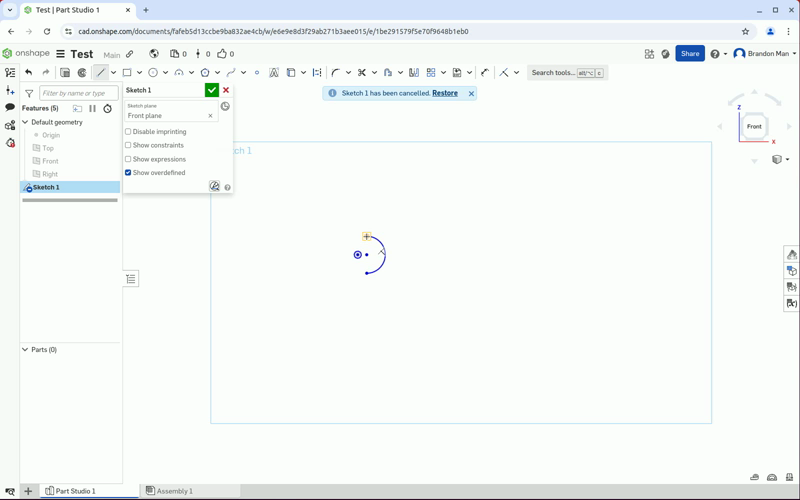
mouse_move(396, 236)
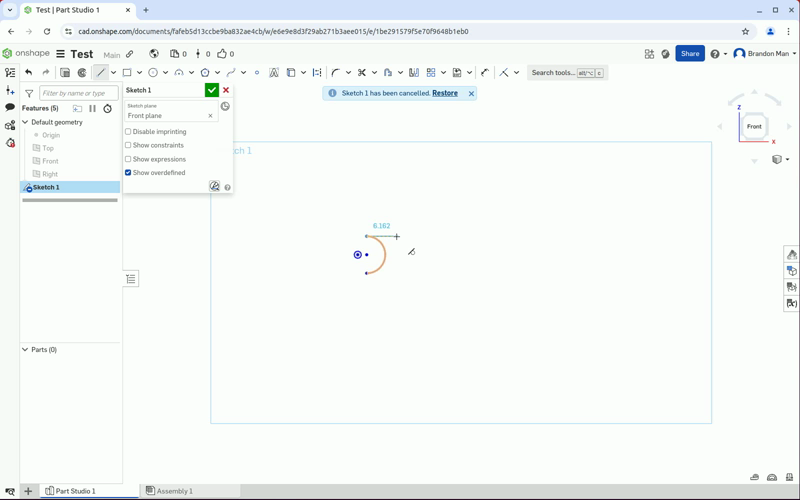
key_down(shift)
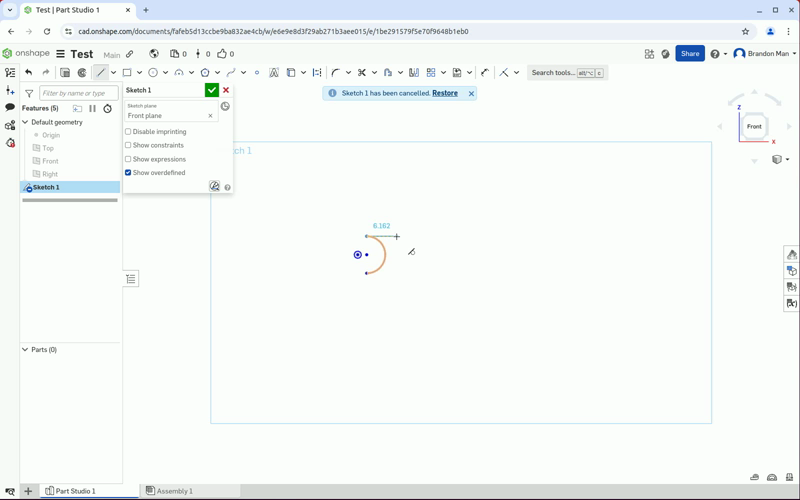
mouse_move(366, 273)
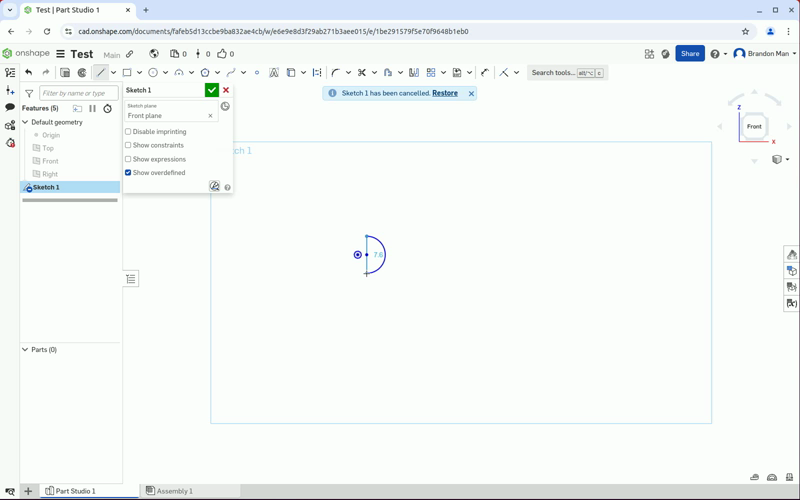
key_up(shift)
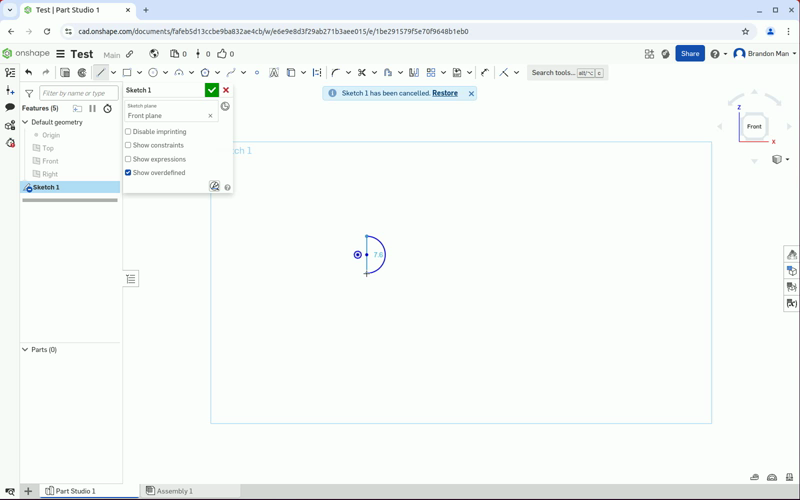
click(366, 273)
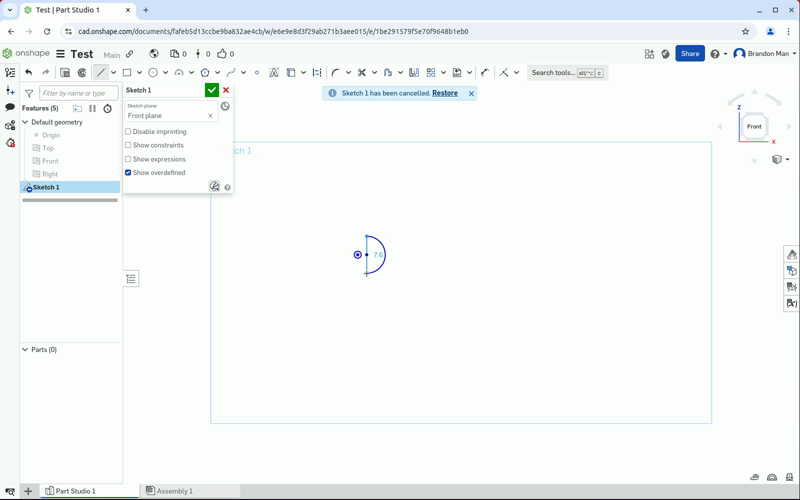
key(esc)
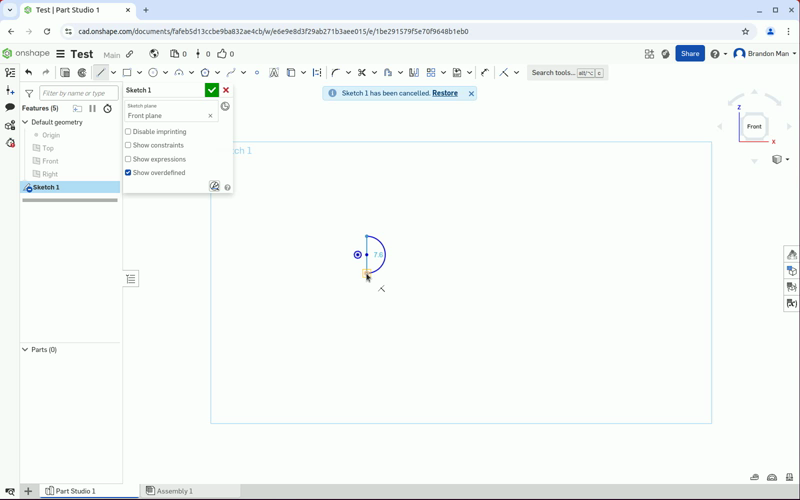
mouse_move(375, 262)
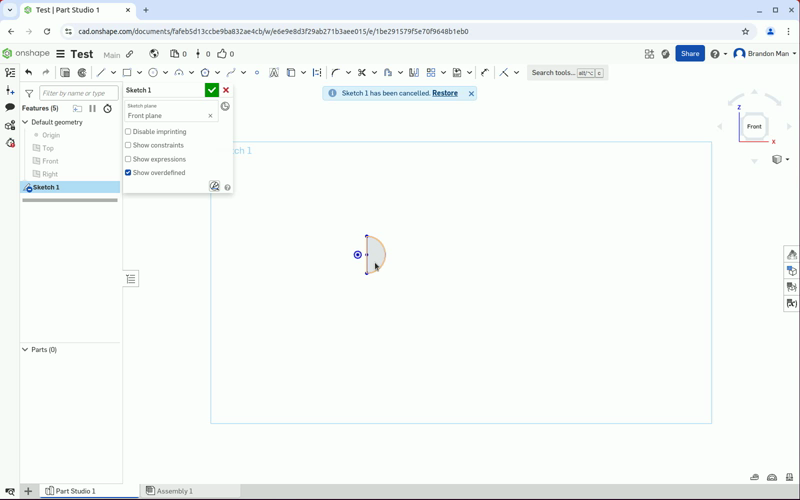
scroll(6)
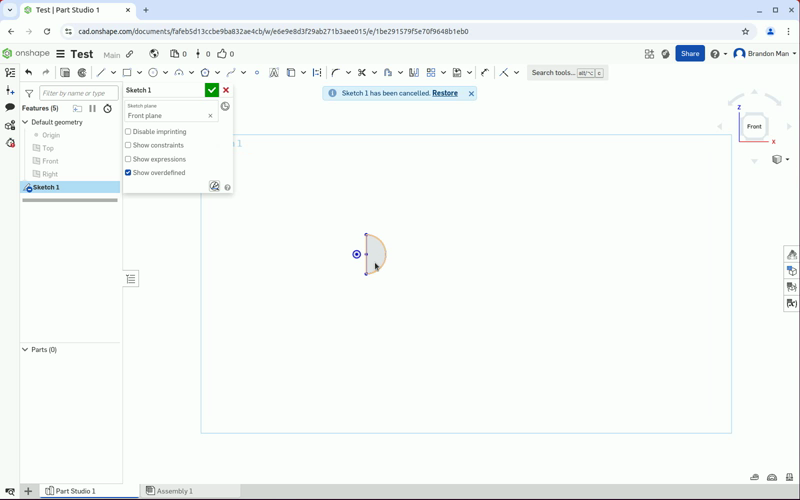
scroll(6)
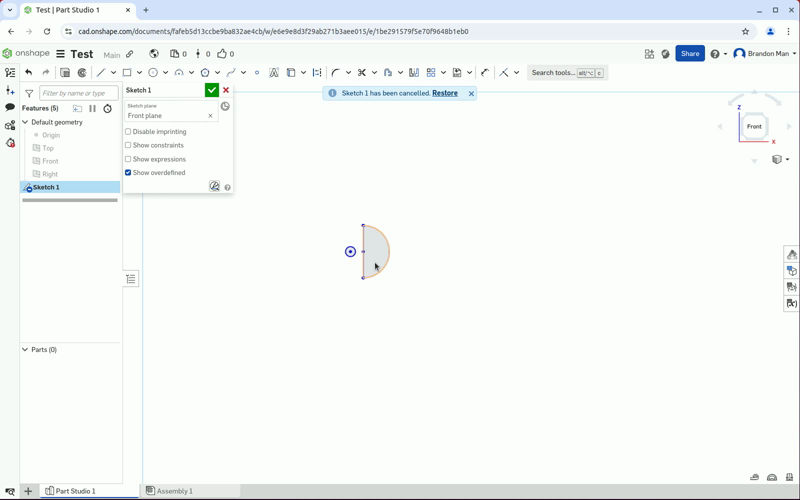
scroll(6)
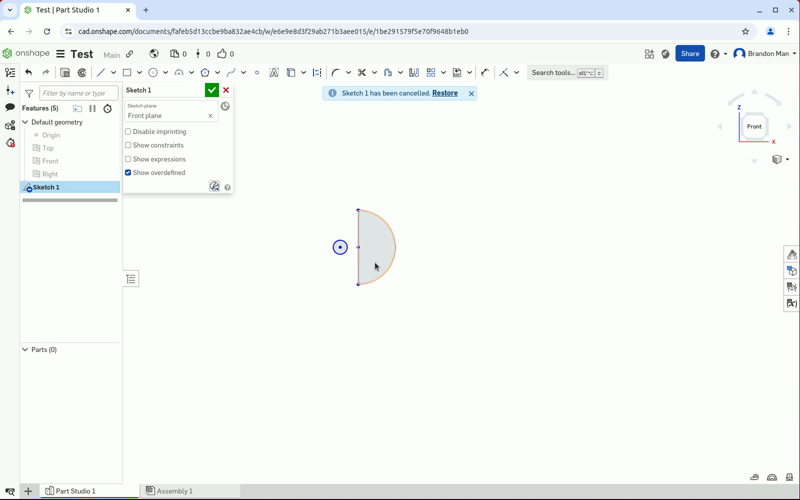
scroll(6)
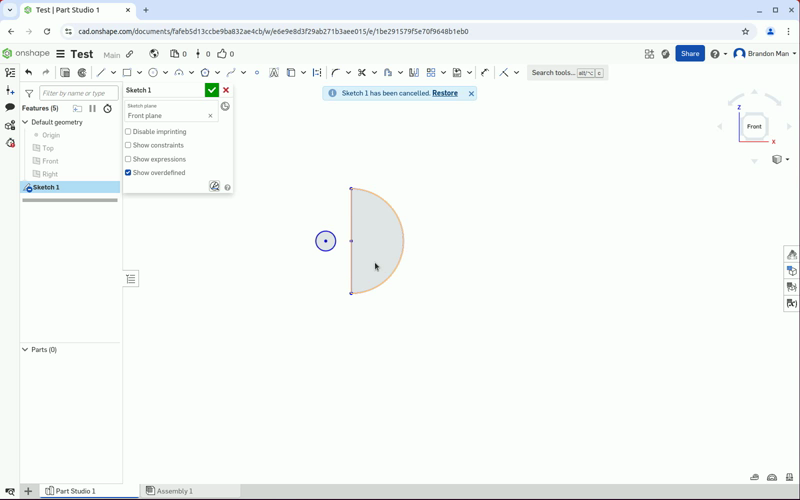
scroll(6)
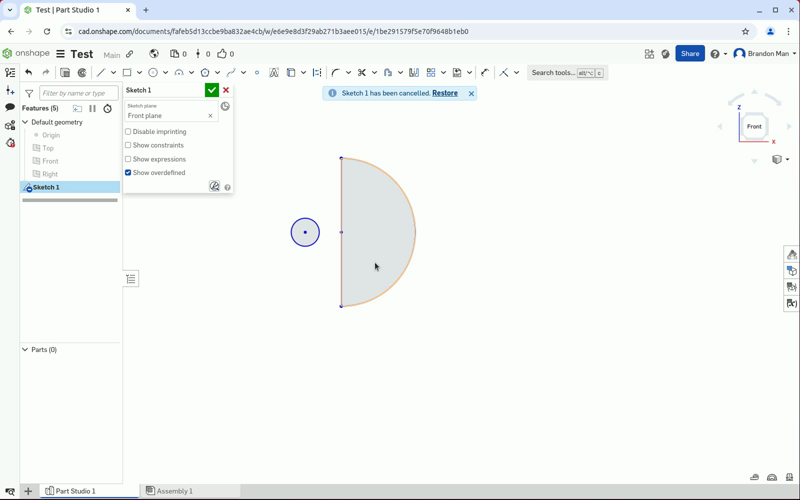
scroll(6)
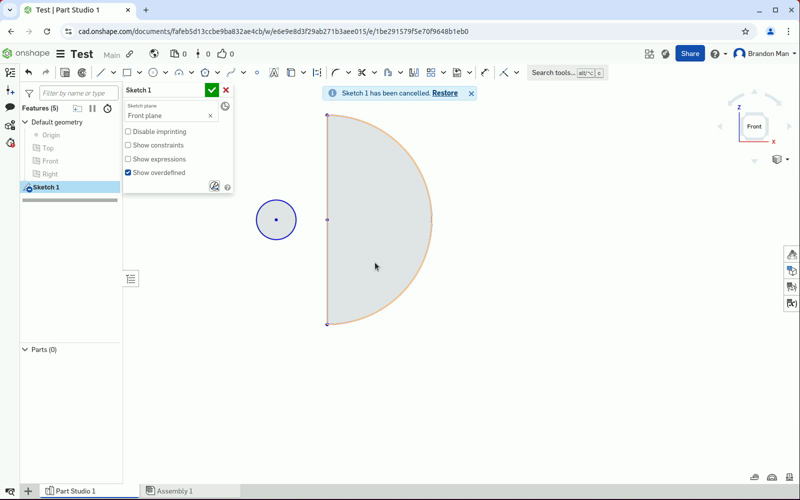
scroll(6)
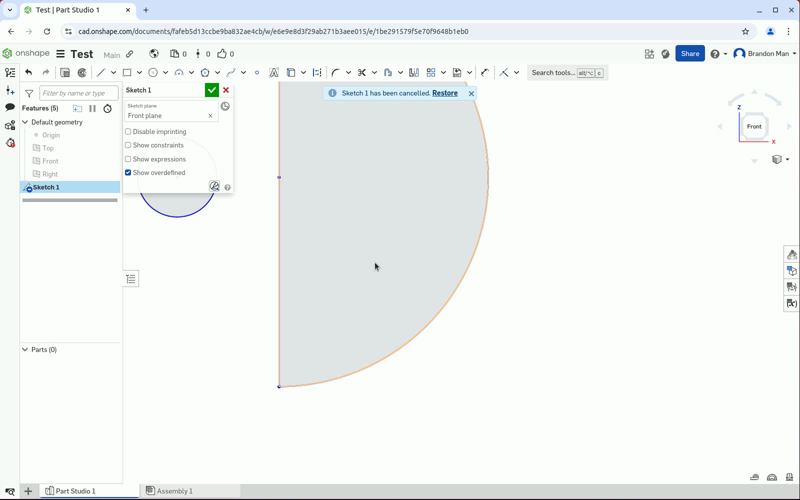
click(375, 262)
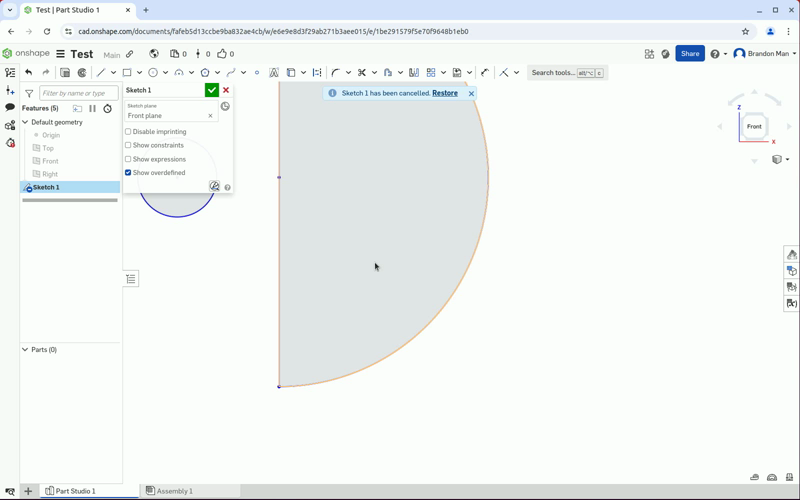
scroll(-6)
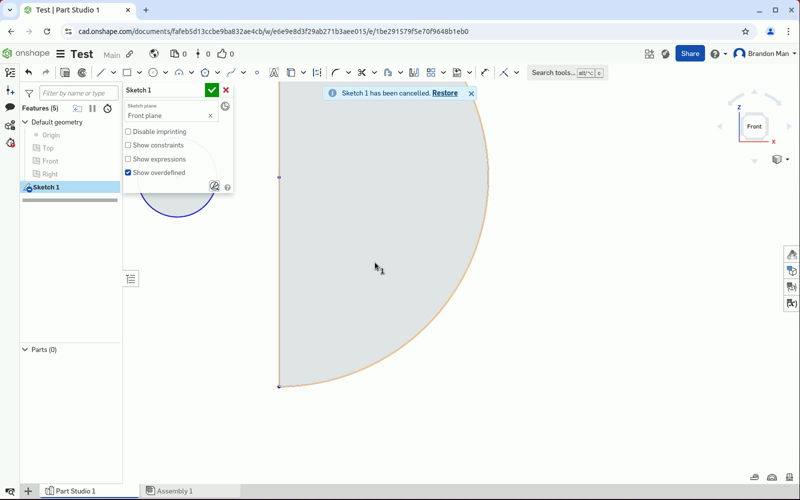
scroll(-6)
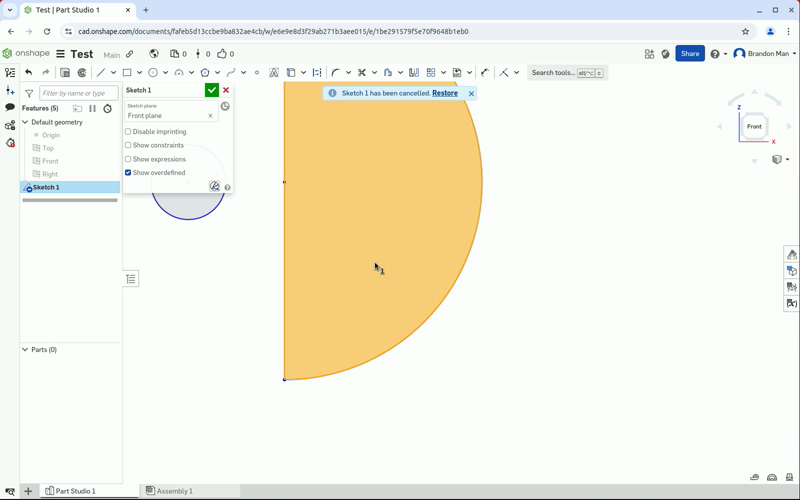
scroll(-6)
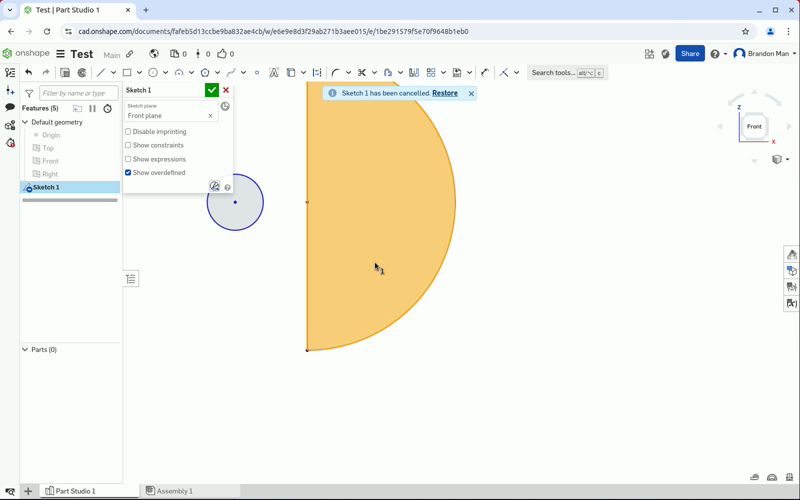
scroll(-6)
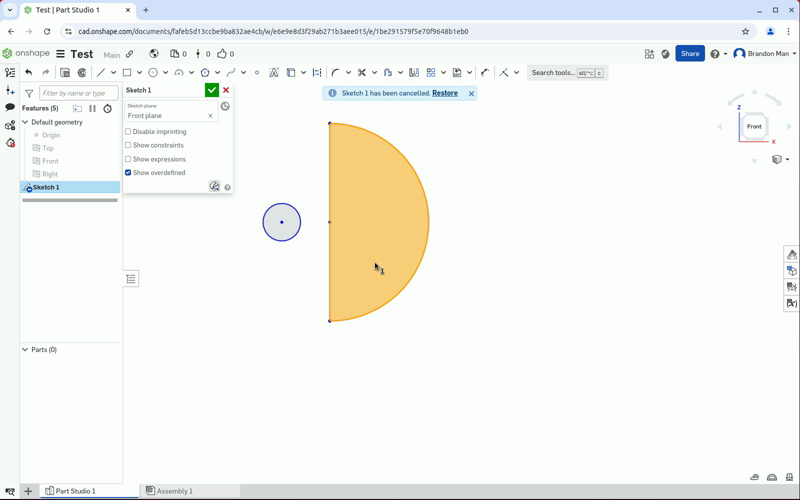
scroll(-6)
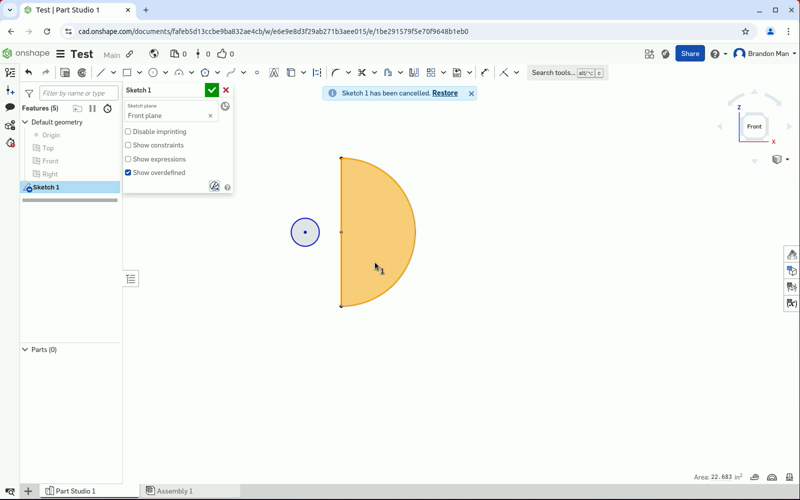
scroll(-6)
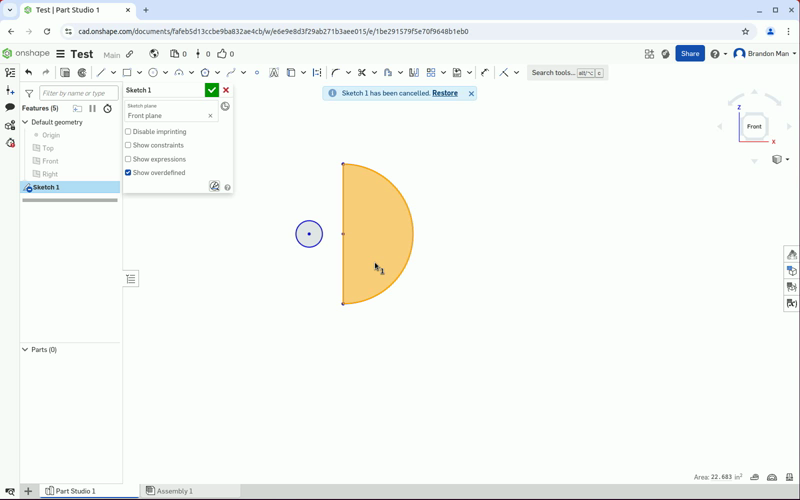
scroll(-6)
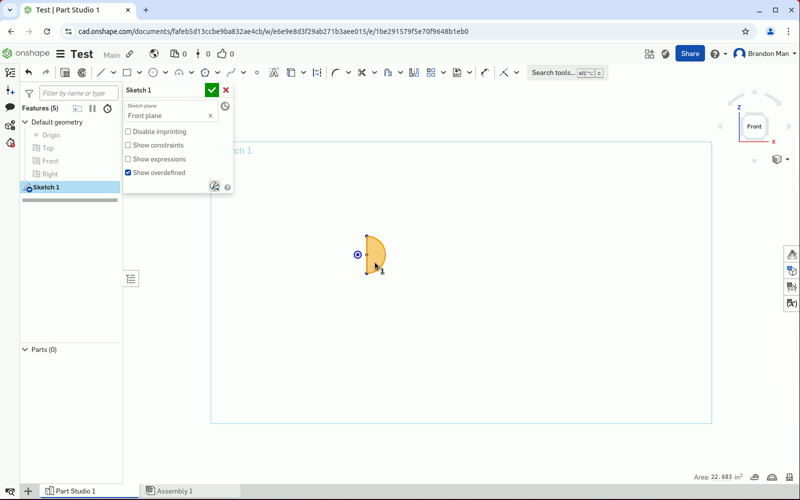
mouse_move(73, 352)
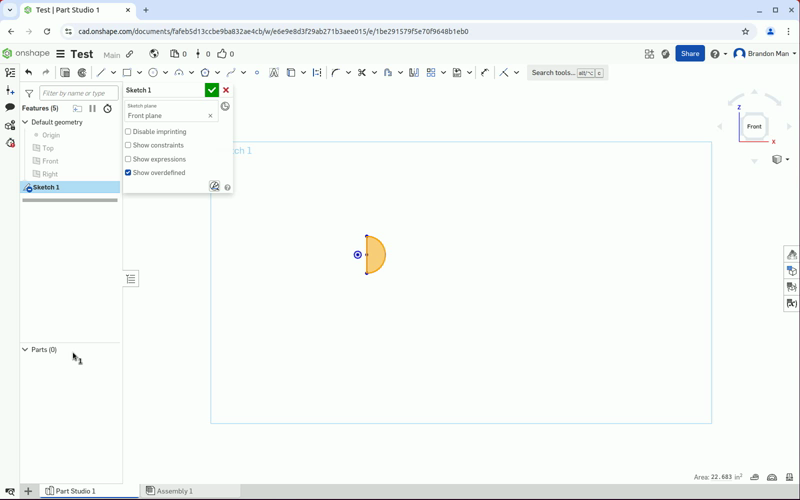
key(shift+y)
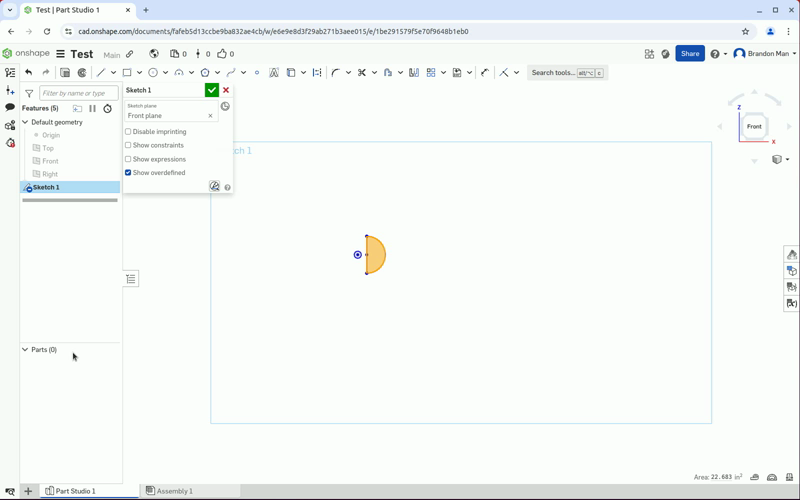
key(shift+e)
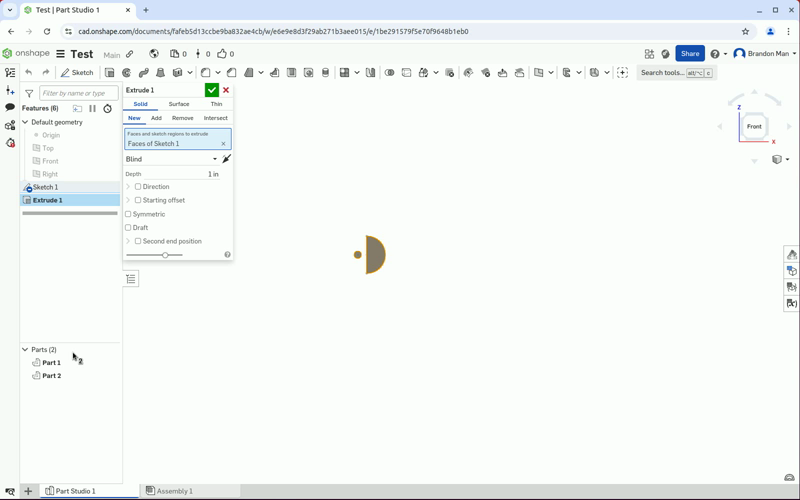
mouse_move(143, 106)
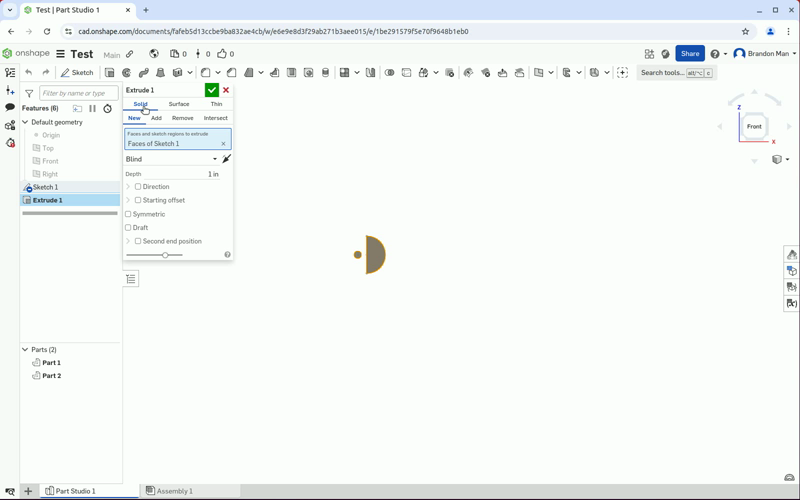
click(143, 106)
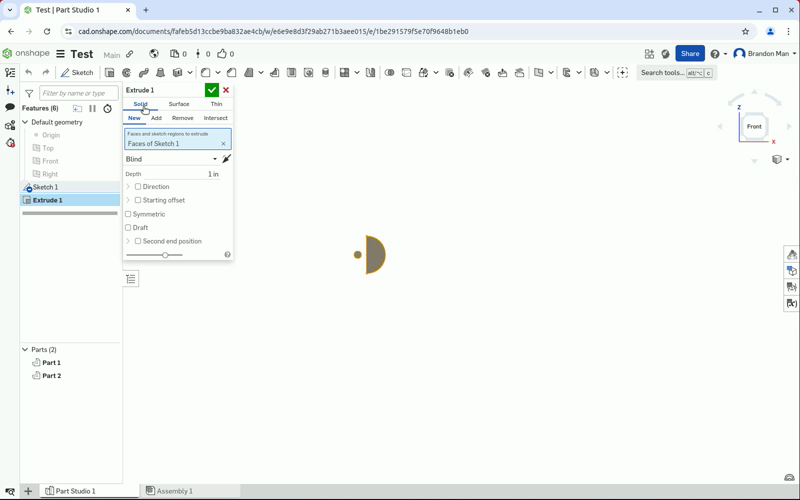
mouse_move(137, 120)
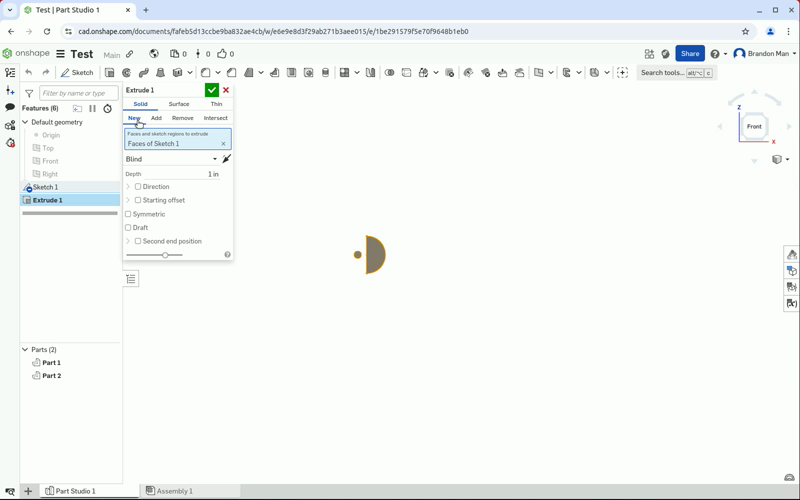
click(137, 120)
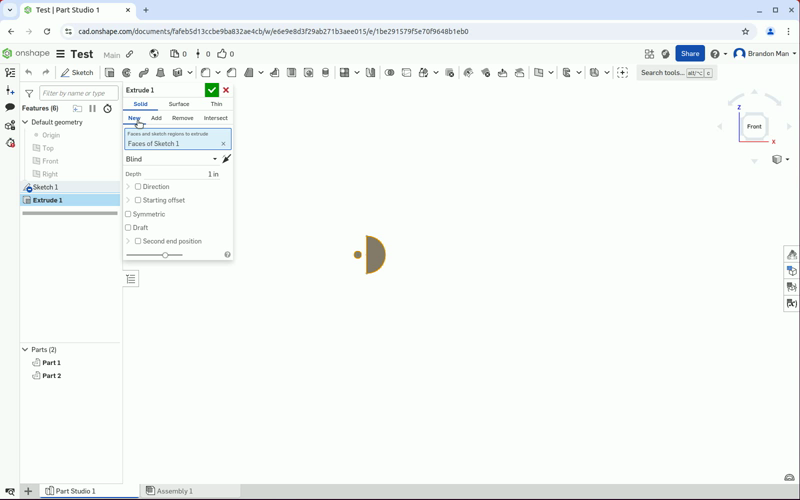
key(tab, 4)
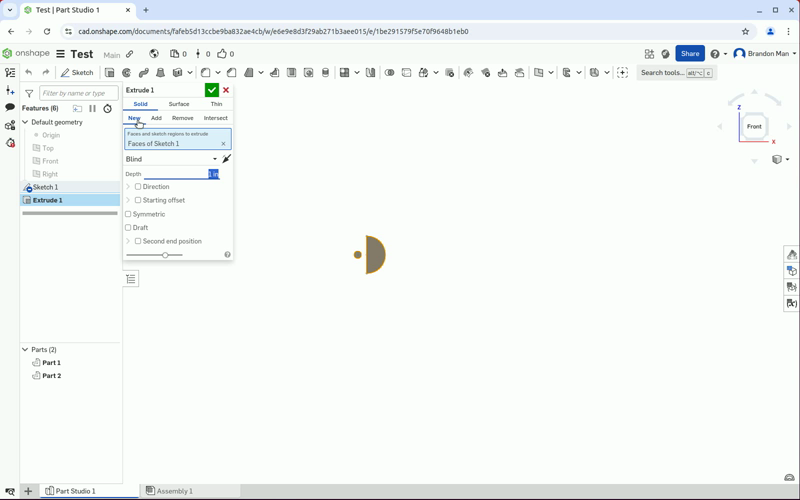
text(1.444)
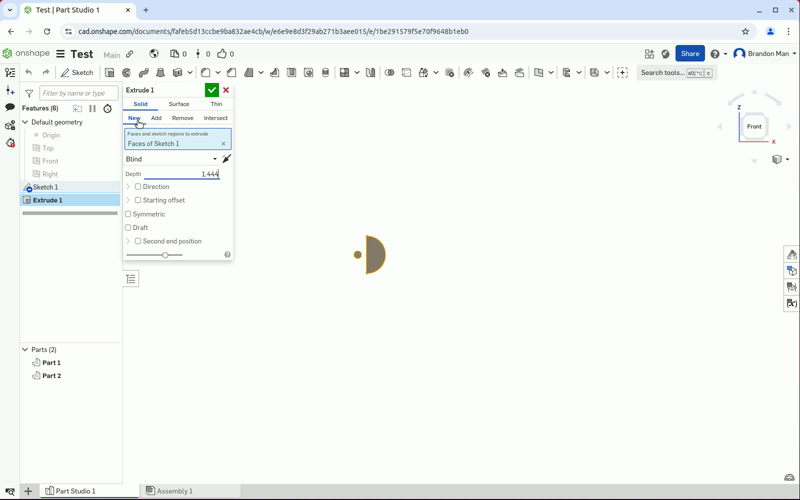
key(enter)
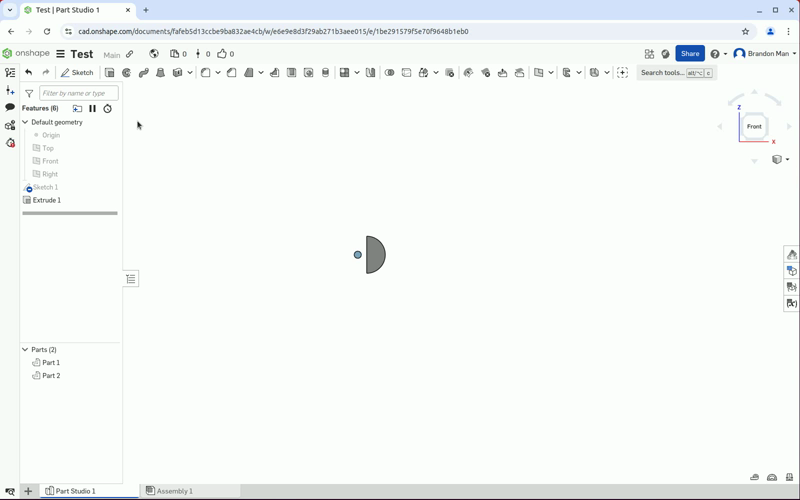
key(shift+h)
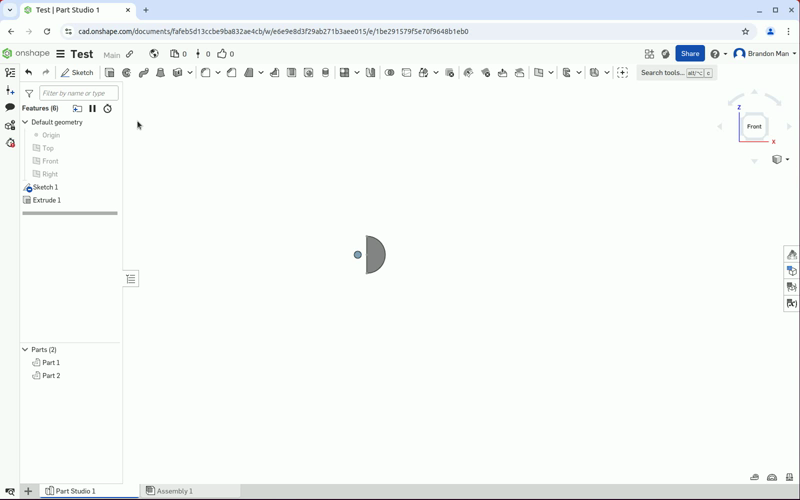
key(shift+h)
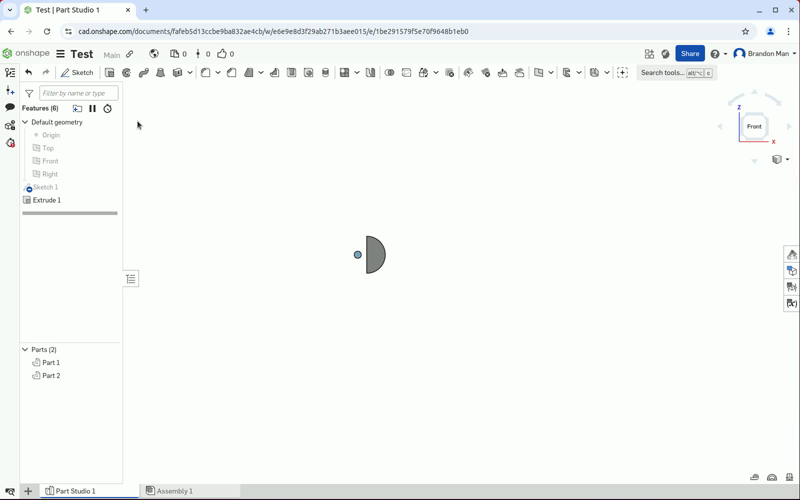
mouse_move(73, 189)
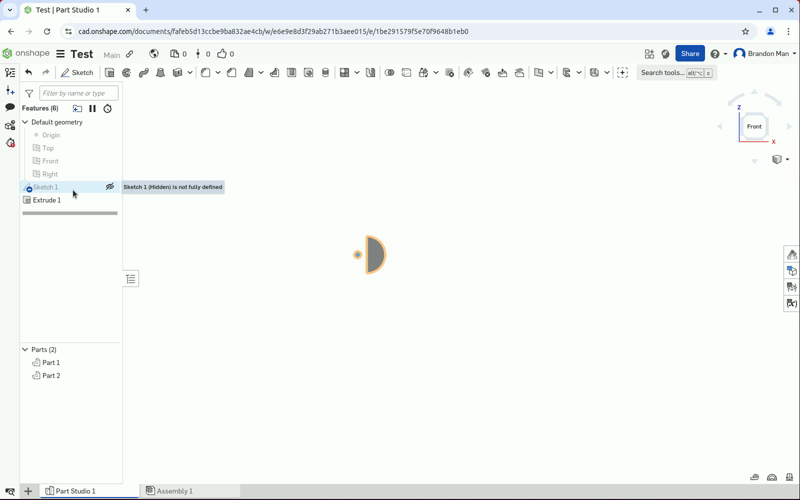
click(73, 189)
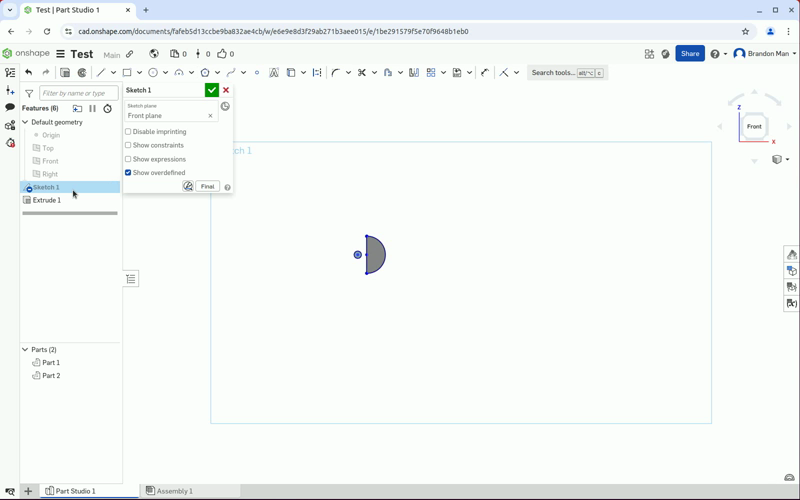
mouse_move(229, 92)
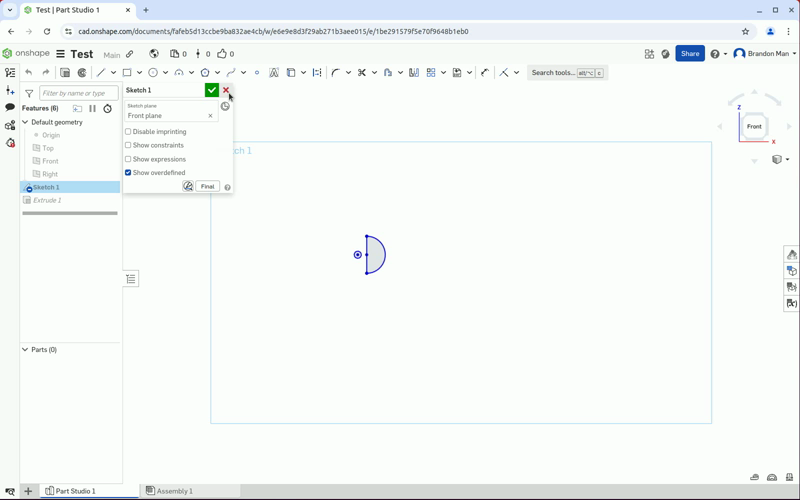
click(229, 92)
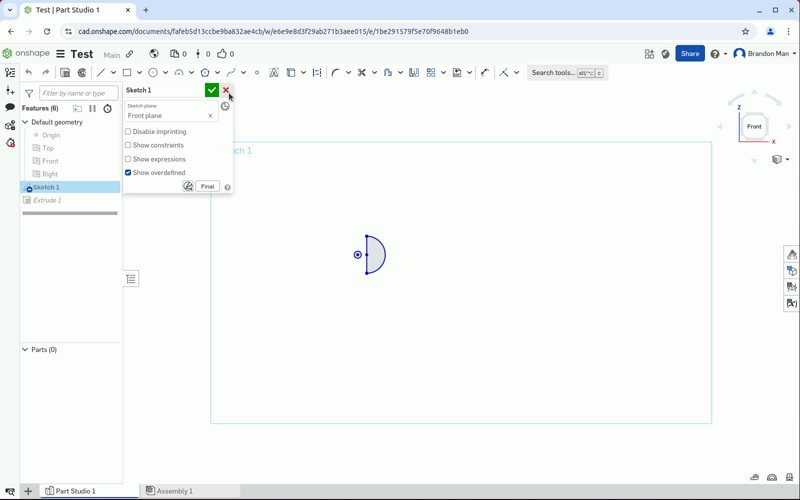
key(shift+s)
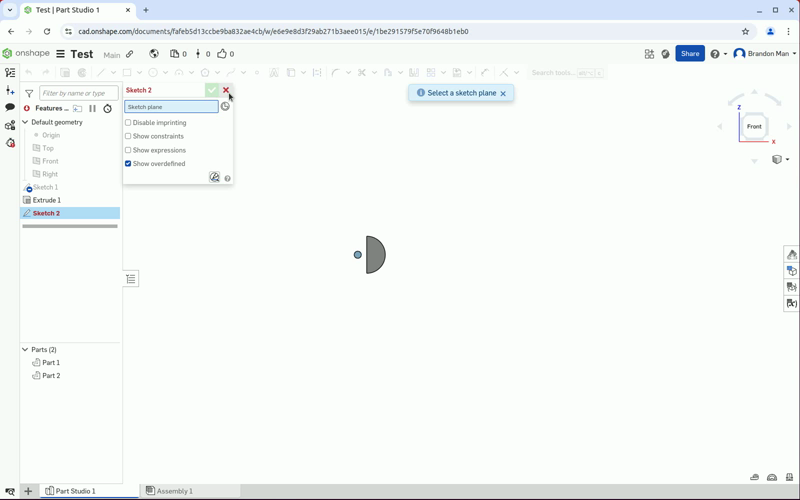
mouse_move(73, 163)
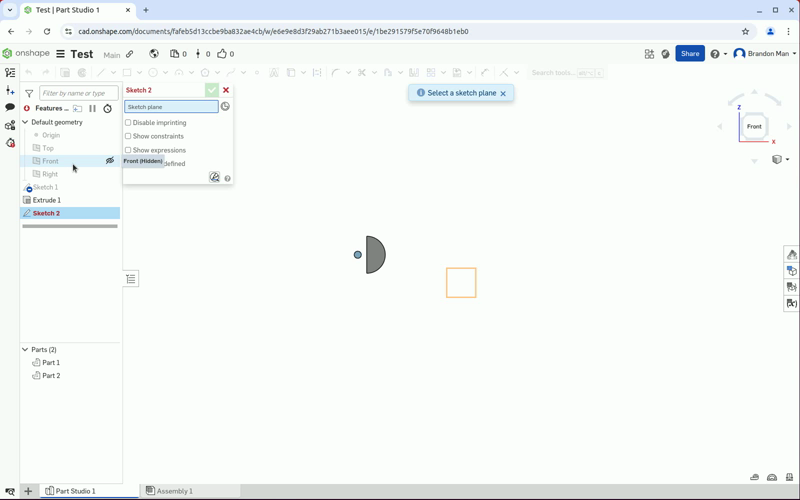
click(73, 163)
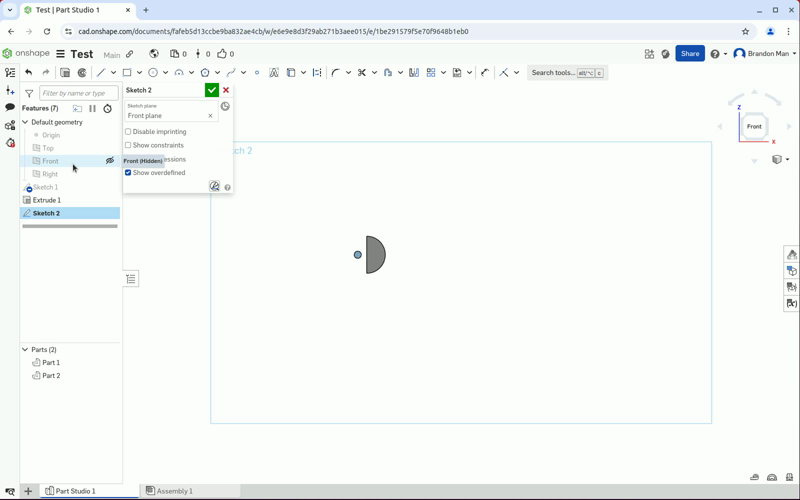
mouse_move(73, 352)
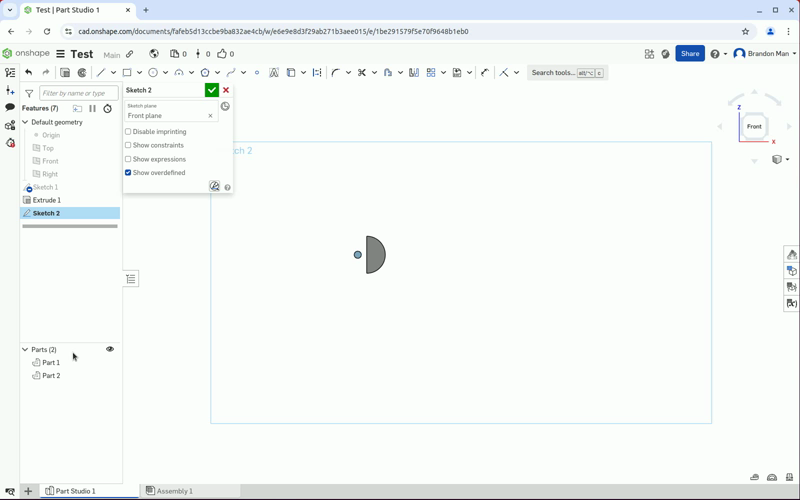
key(y)
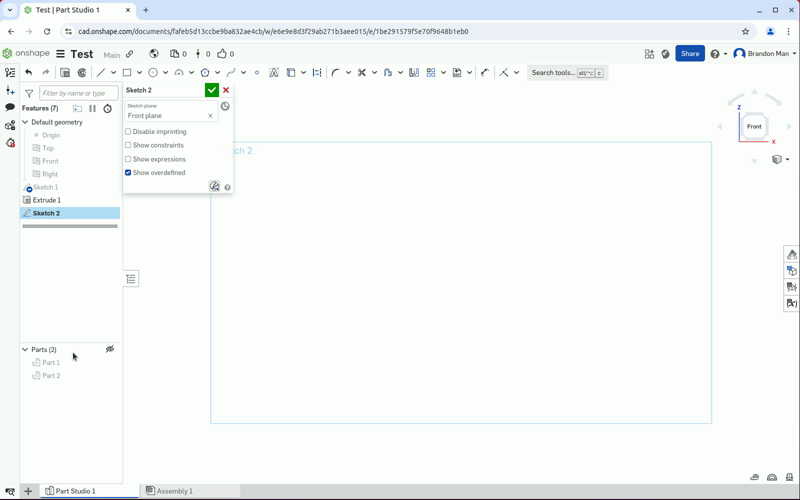
key(l)
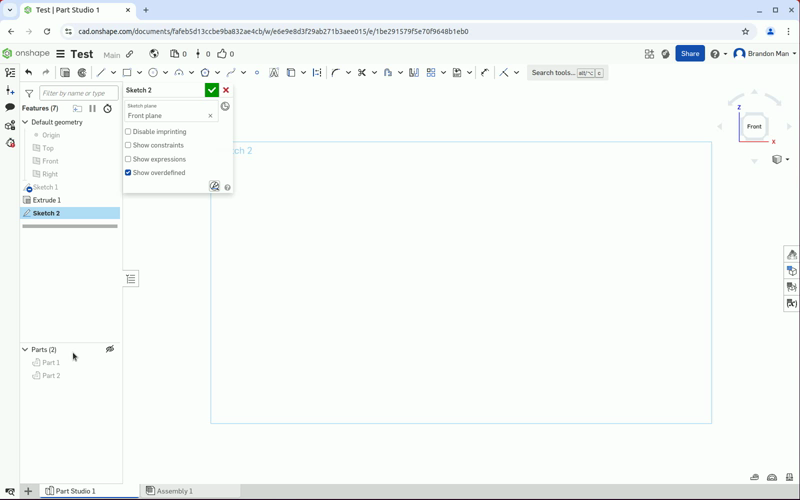
key_down(shift)
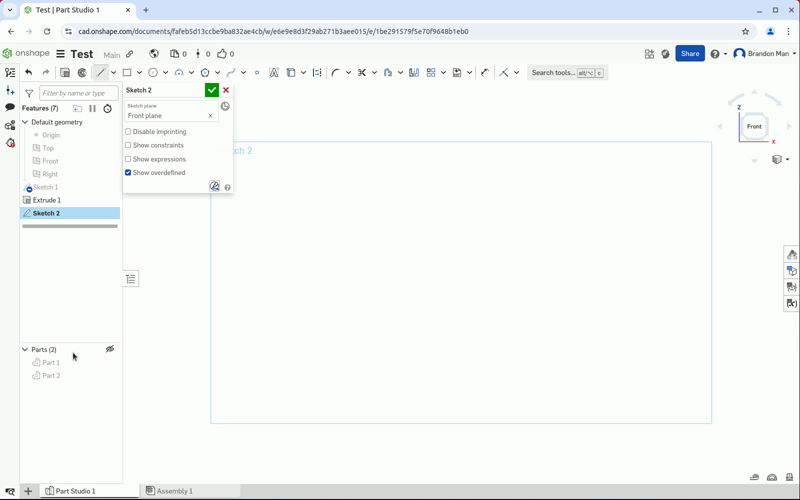
mouse_move(365, 272)
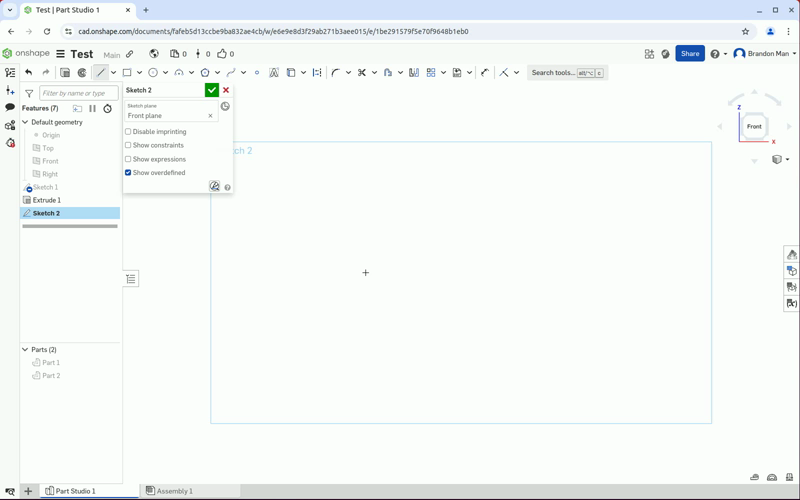
click(365, 272)
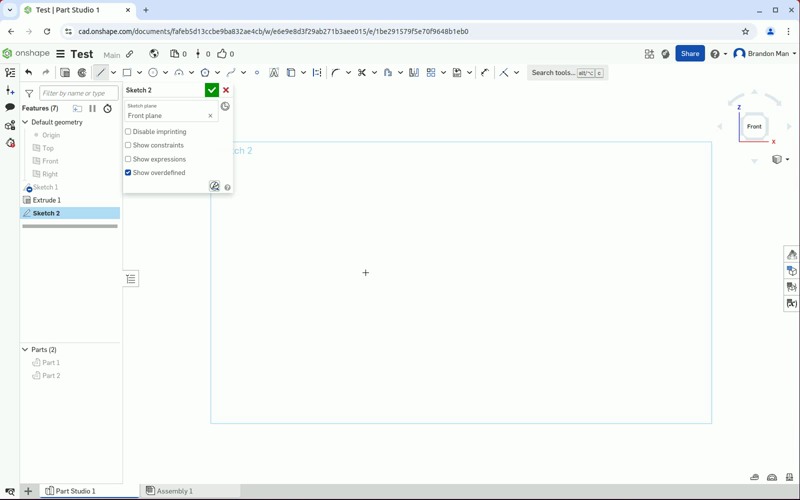
key_up(shift)
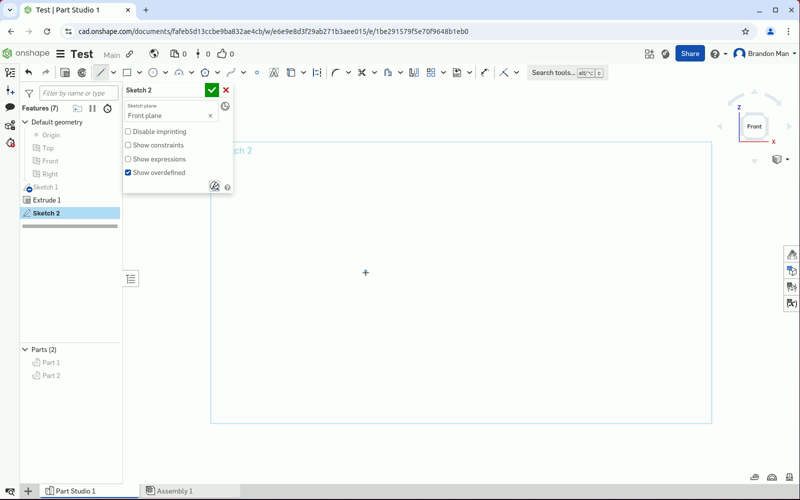
key_down(shift)
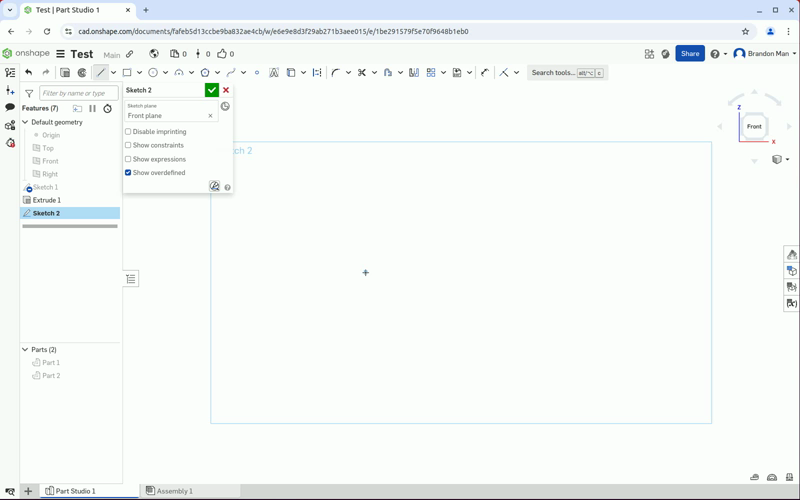
mouse_move(542, 272)
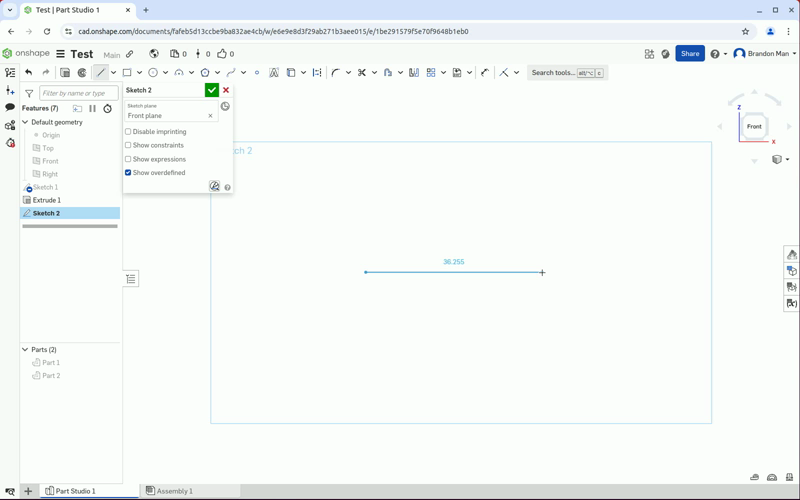
click(542, 272)
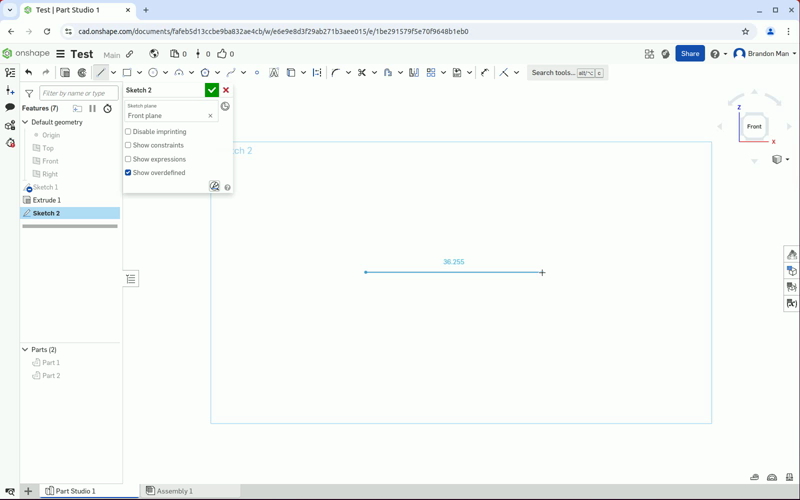
key_up(shift)
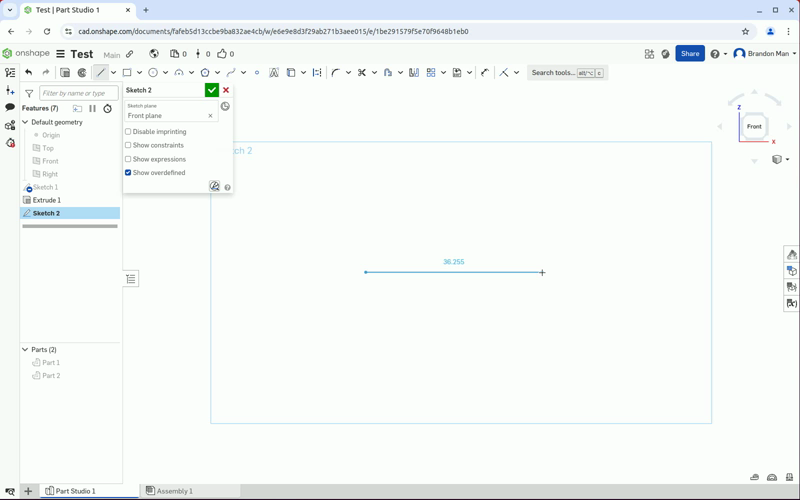
key_down(shift)
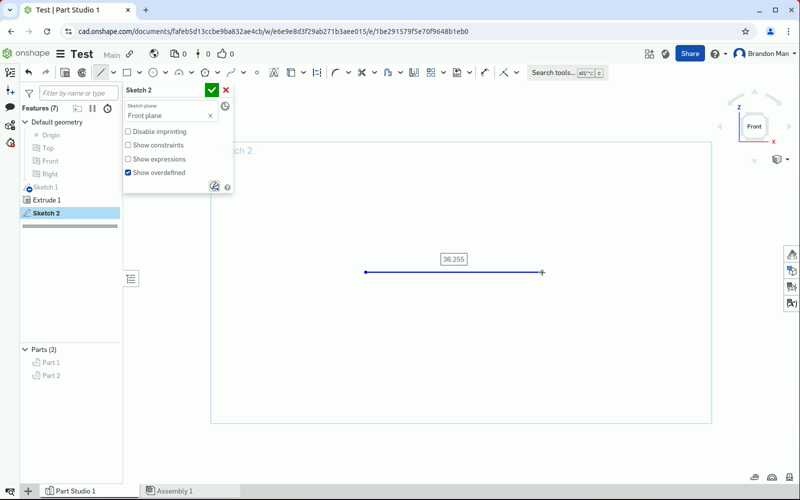
mouse_move(572, 272)
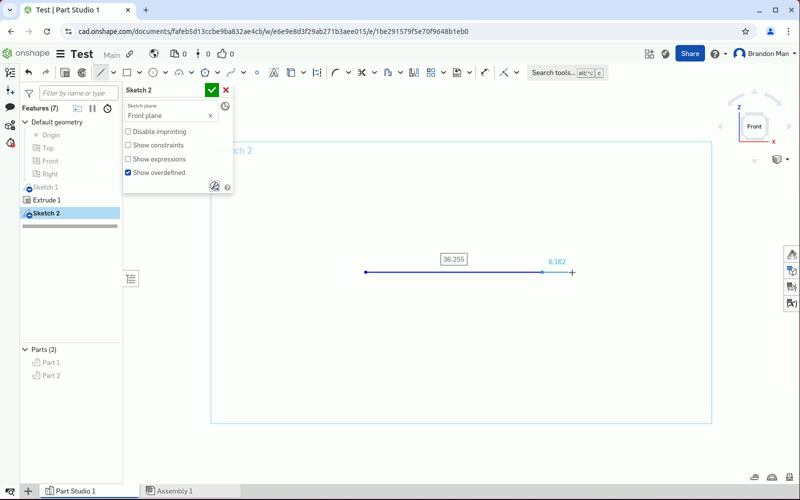
mouse_move(542, 237)
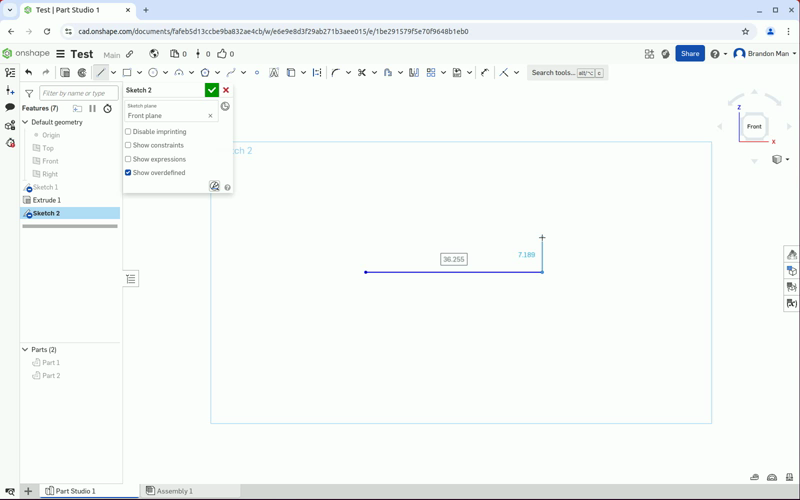
click(542, 237)
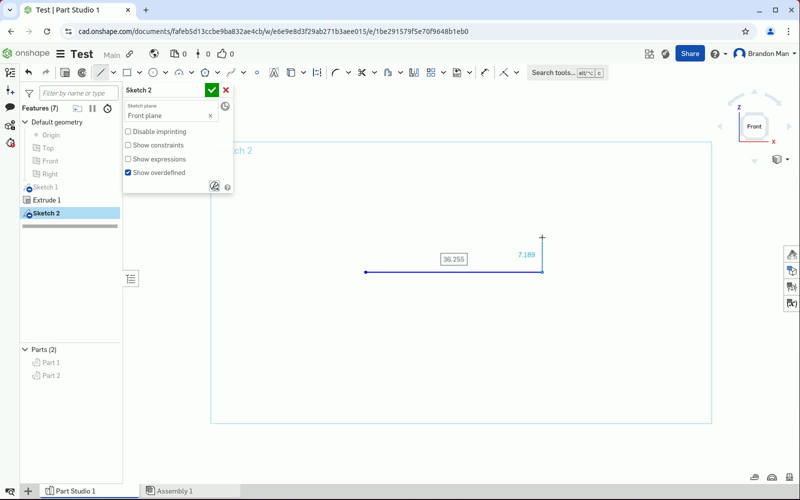
key_up(shift)
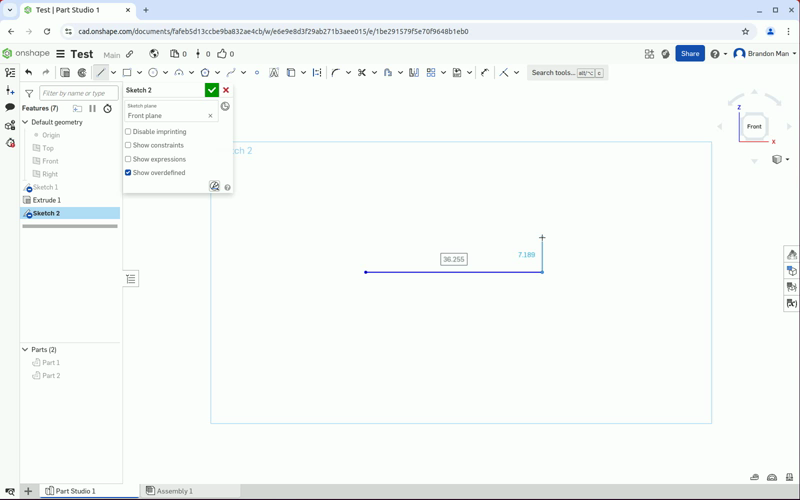
key_down(shift)
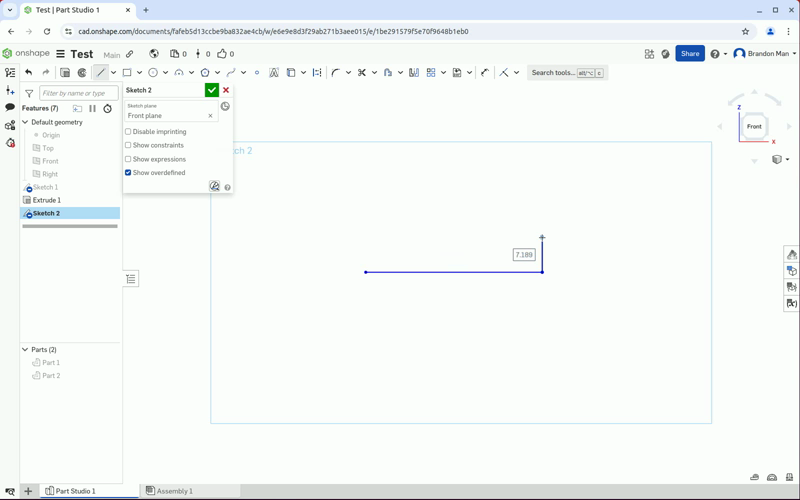
mouse_move(365, 237)
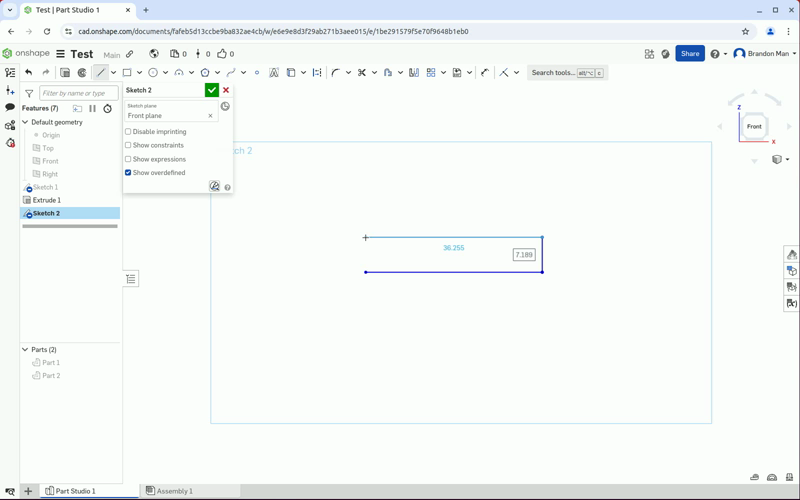
click(365, 237)
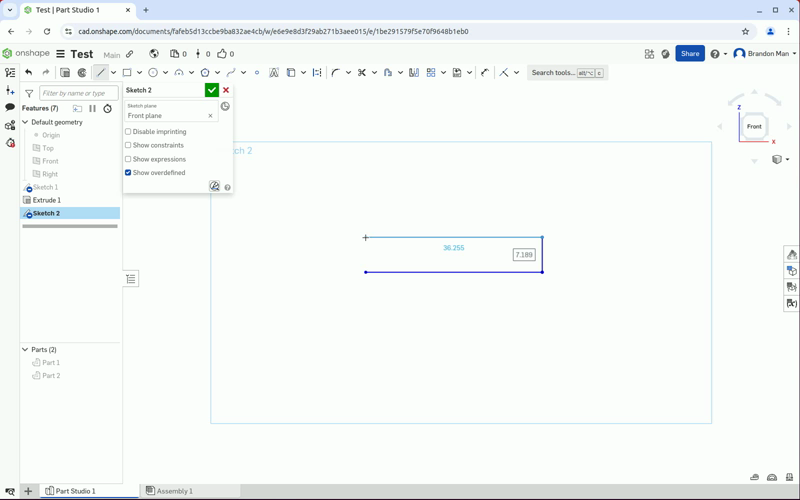
key_up(shift)
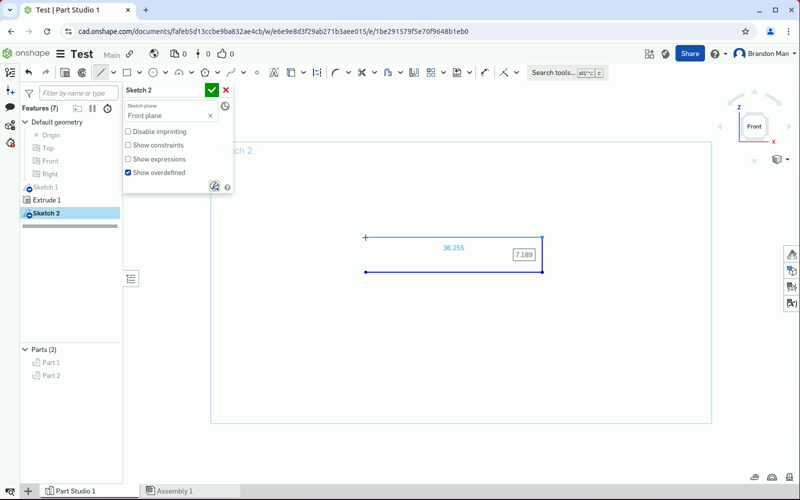
mouse_move(395, 237)
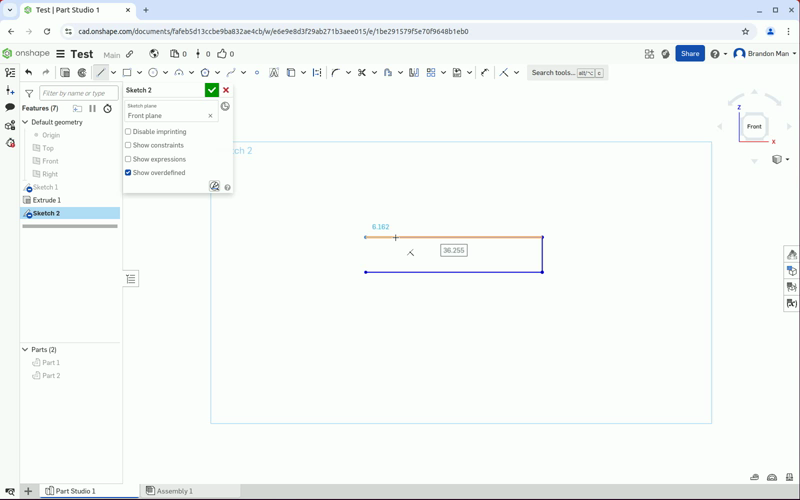
key_down(shift)
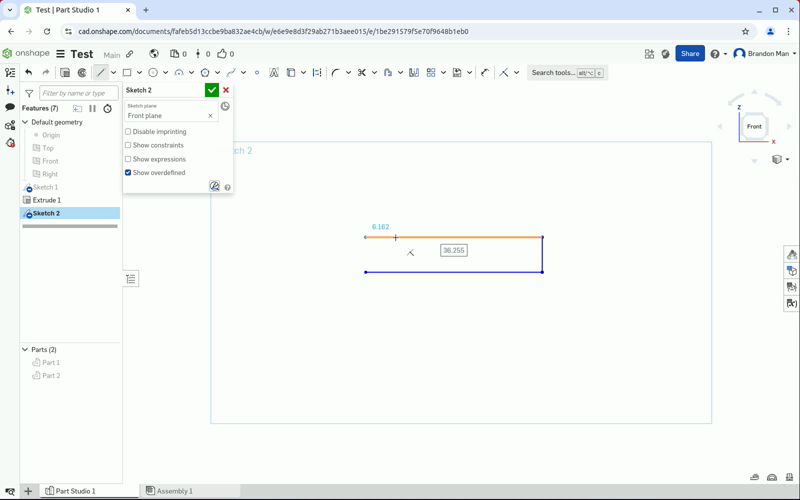
mouse_move(365, 272)
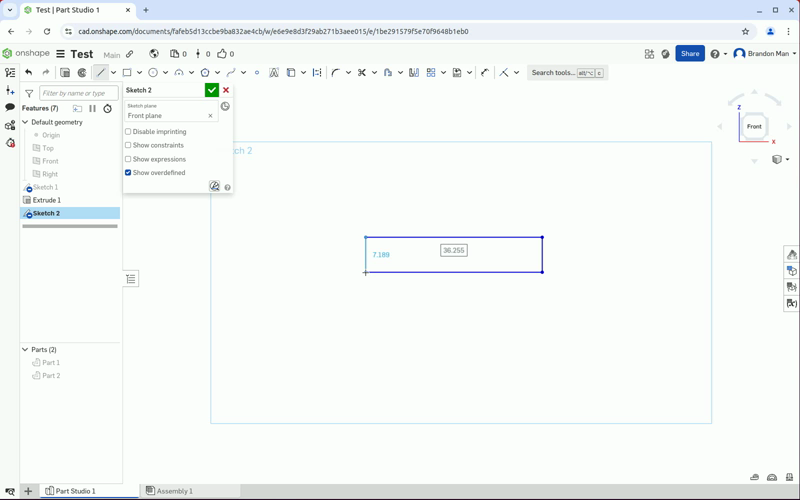
key_up(shift)
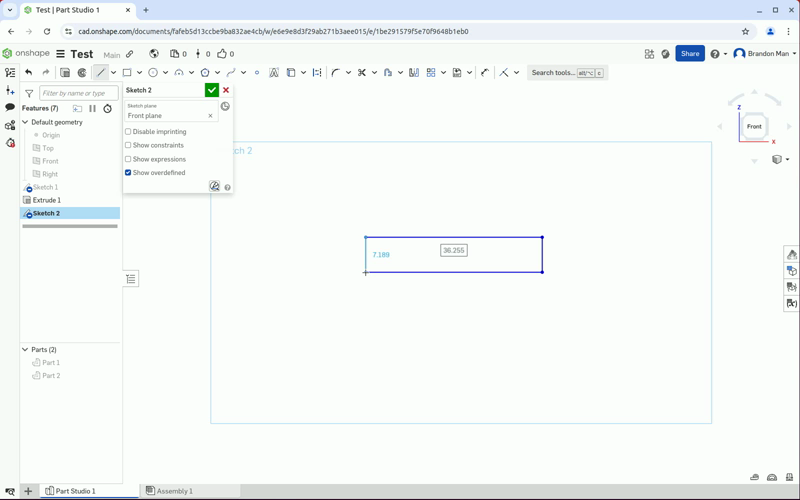
click(365, 272)
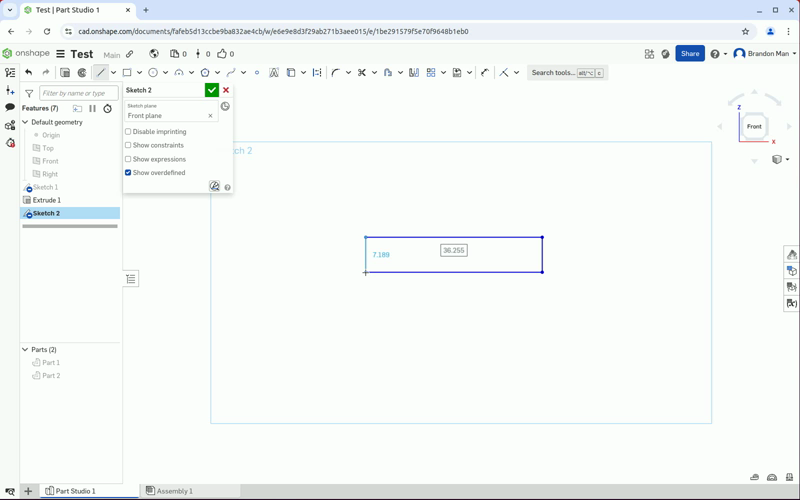
key(esc)
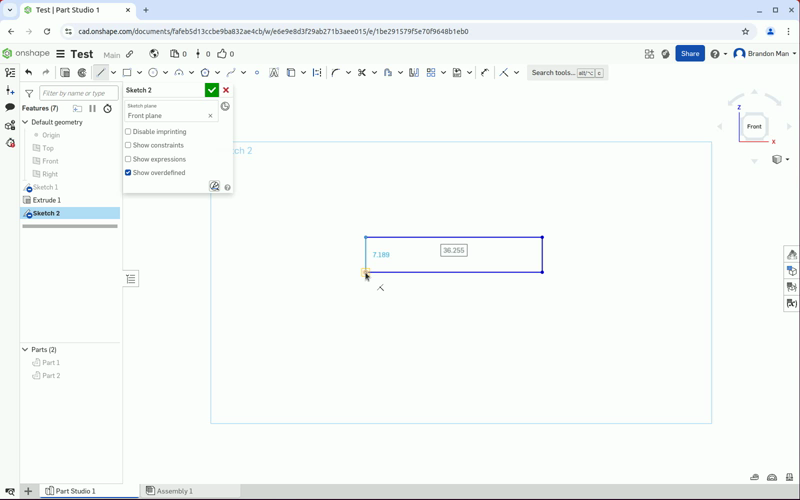
mouse_move(513, 251)
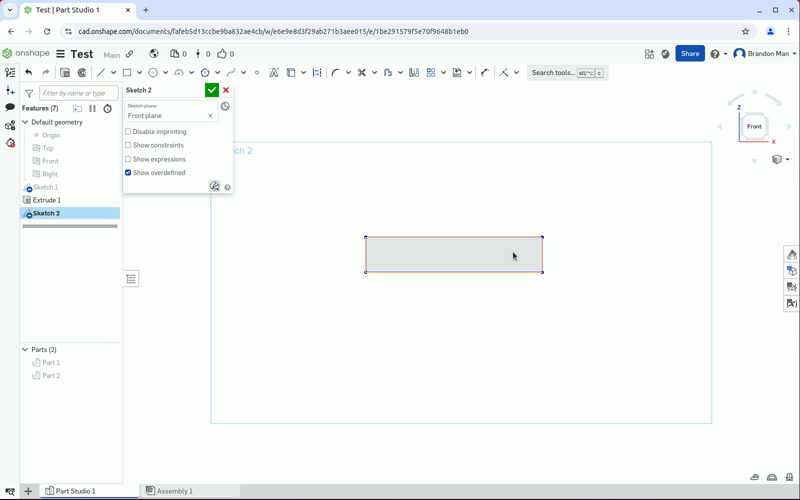
click(513, 251)
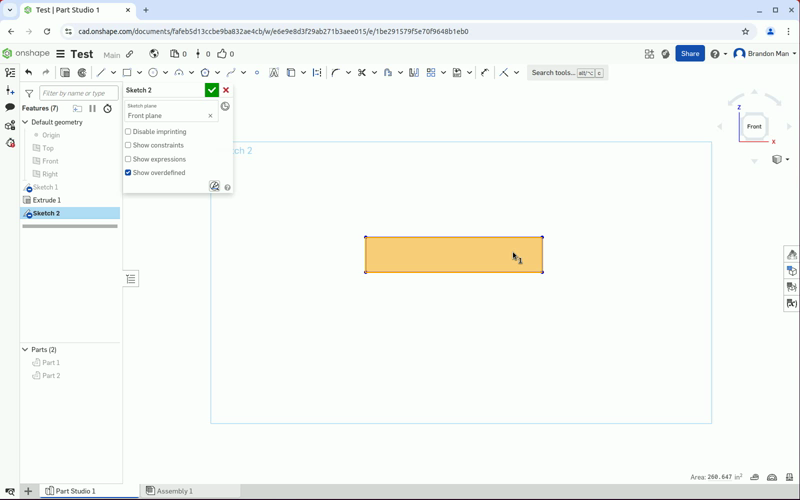
mouse_move(73, 352)
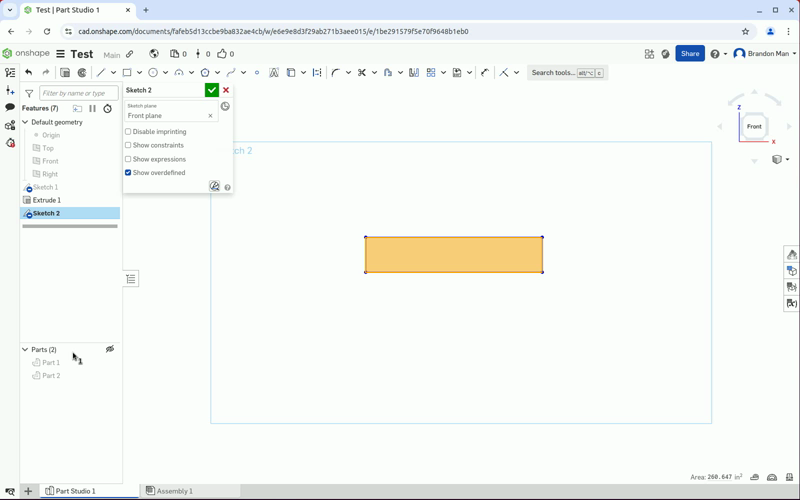
key(shift+y)
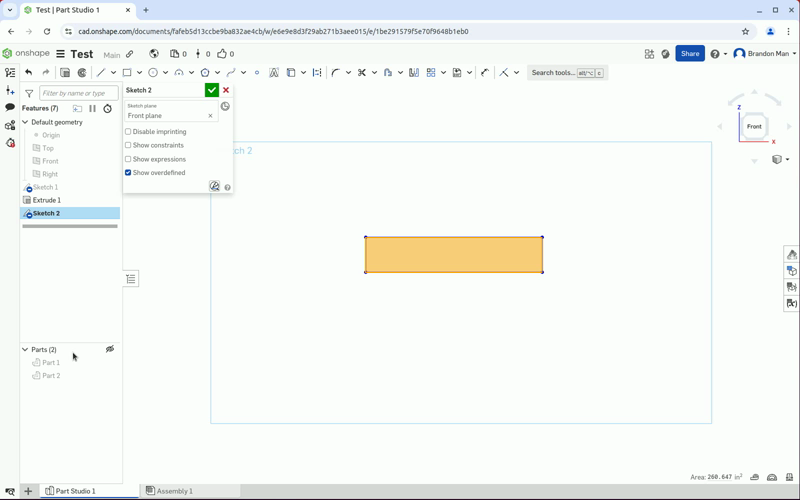
key(shift+e)
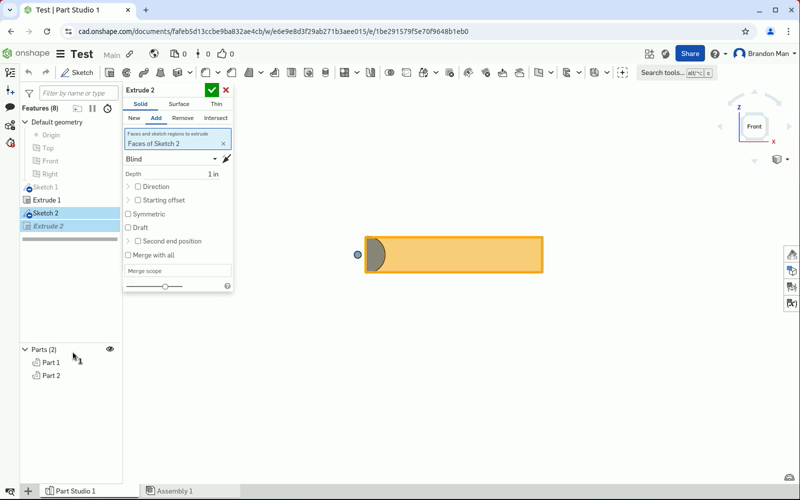
mouse_move(143, 106)
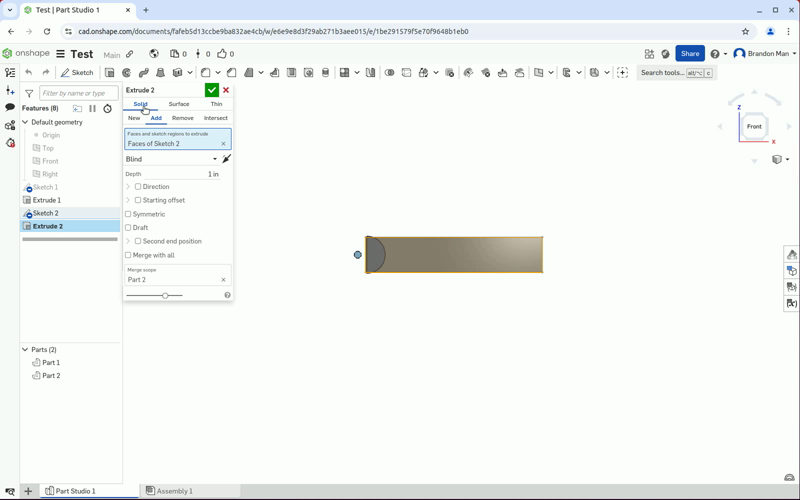
click(143, 106)
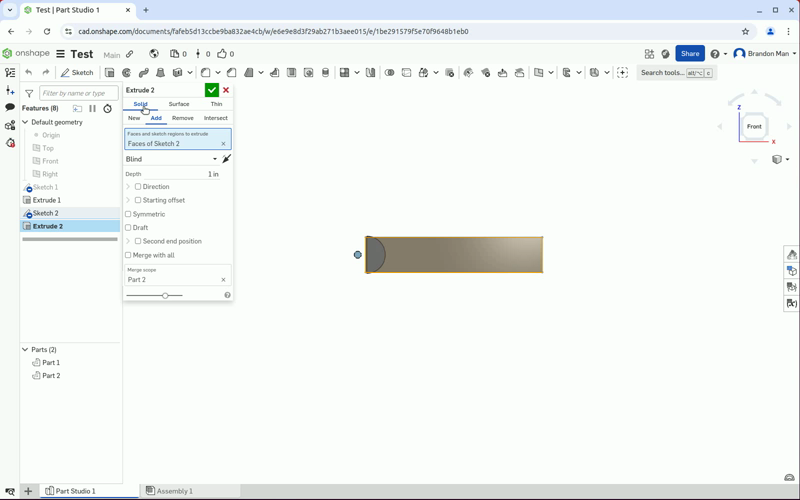
mouse_move(137, 120)
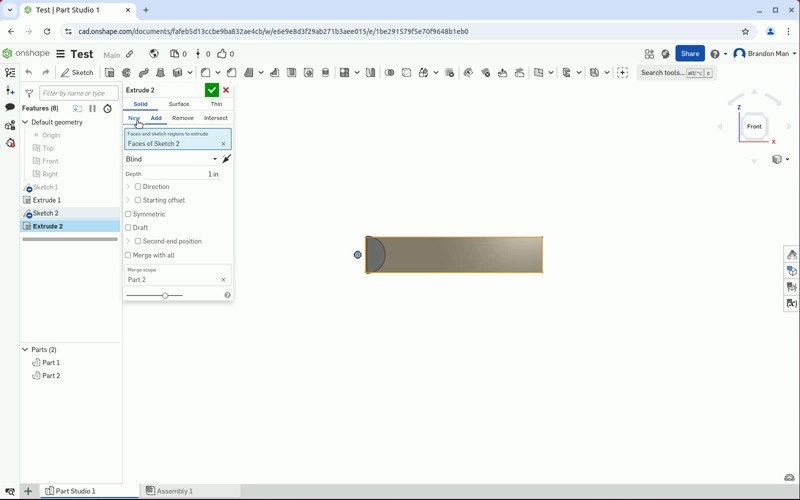
click(137, 120)
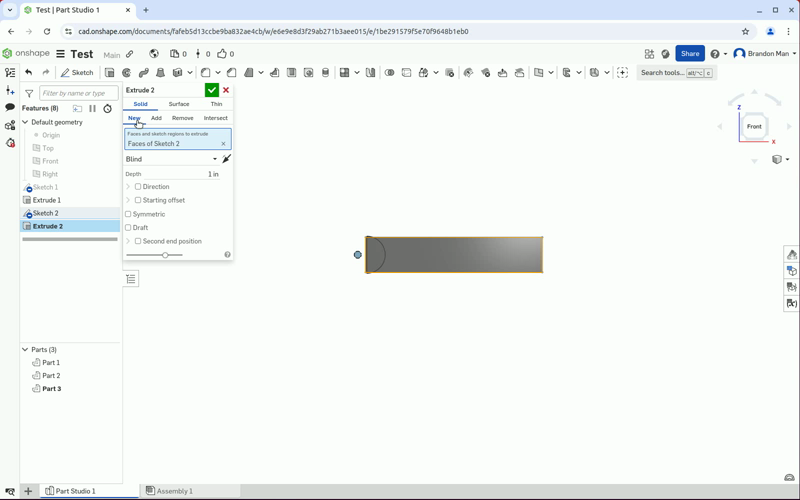
key(tab, 4)
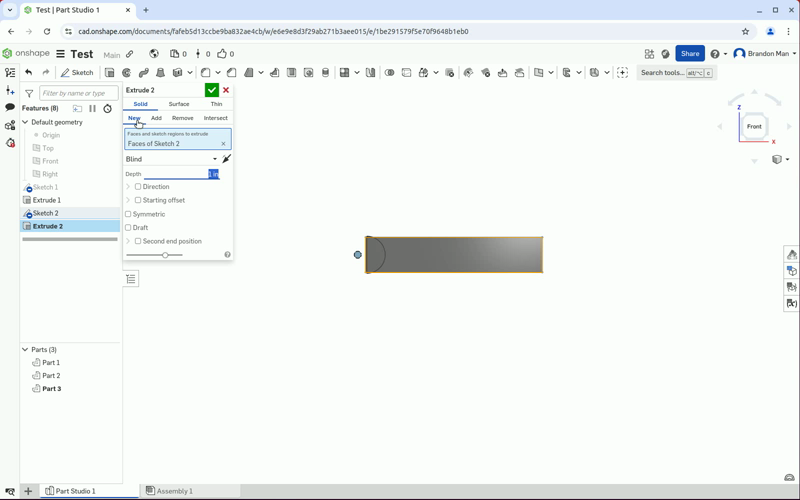
text(1.444)
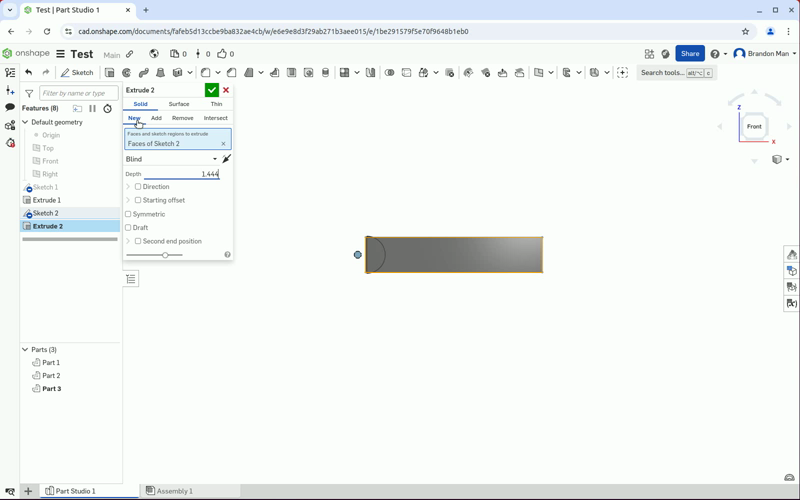
key(enter)
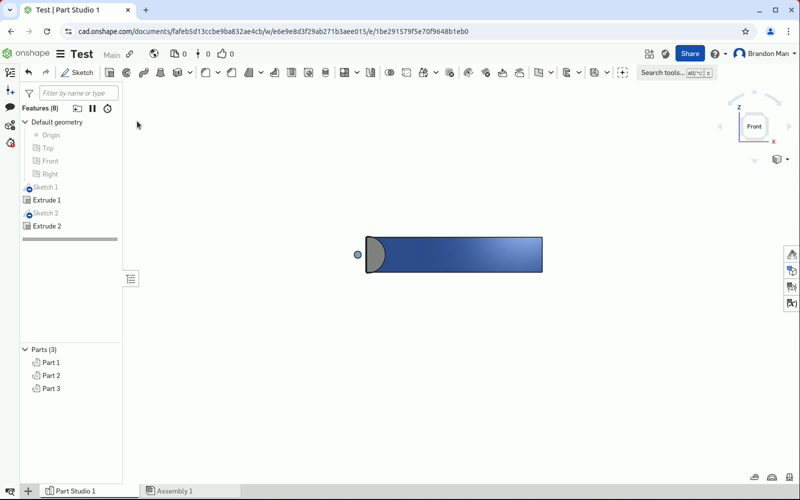
key(shift+h)
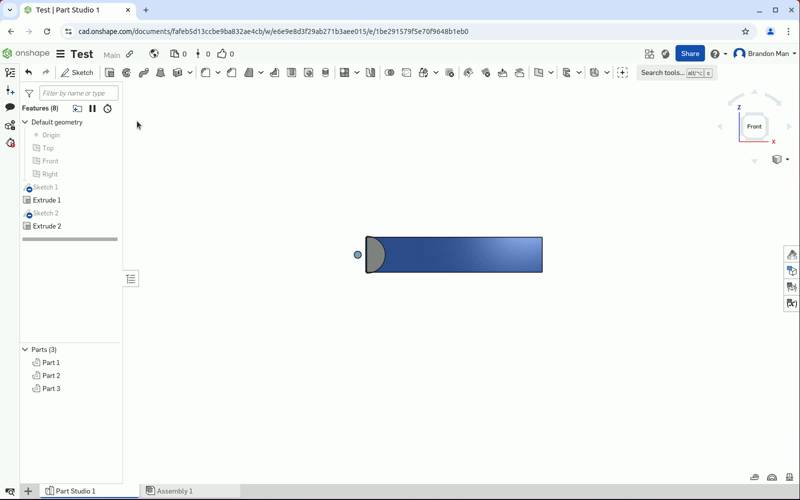
key(shift+h)
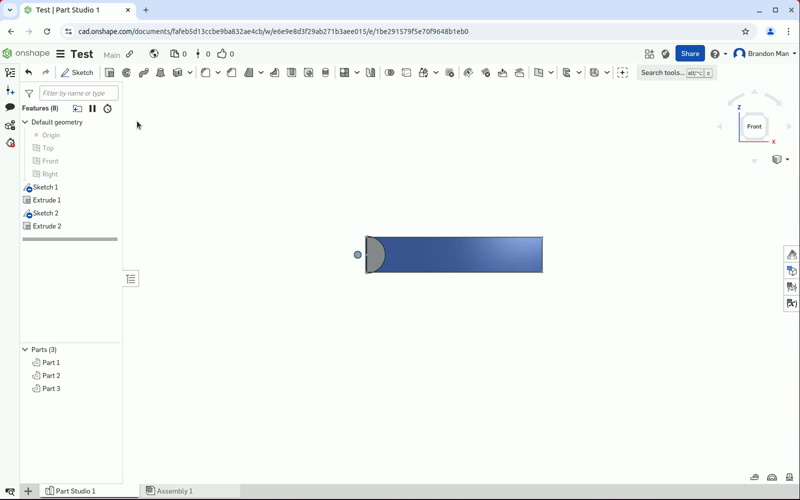
key(shift+7)
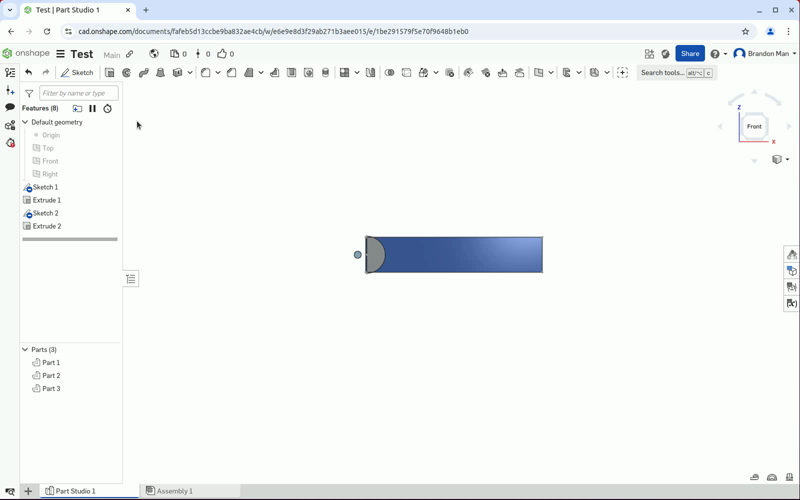
key(left, 2)
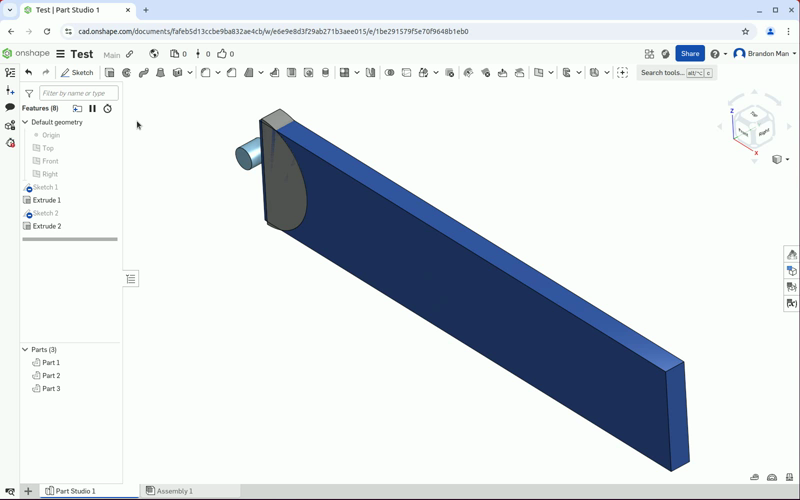
key(down, 2)
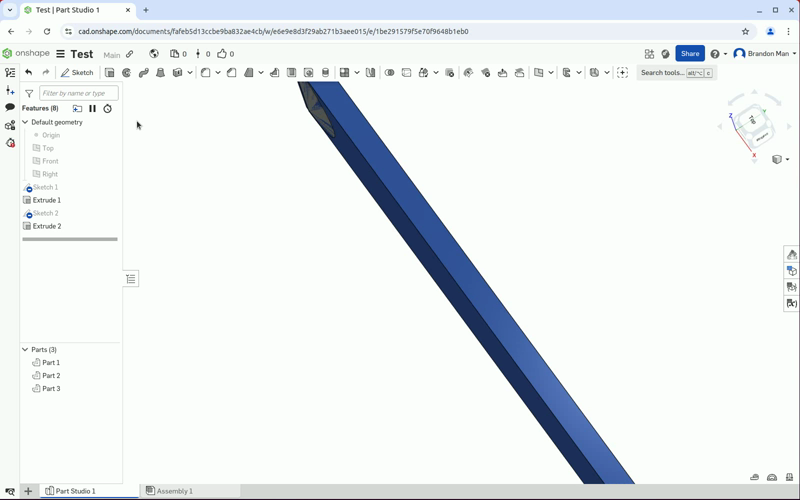
key(up, 2)
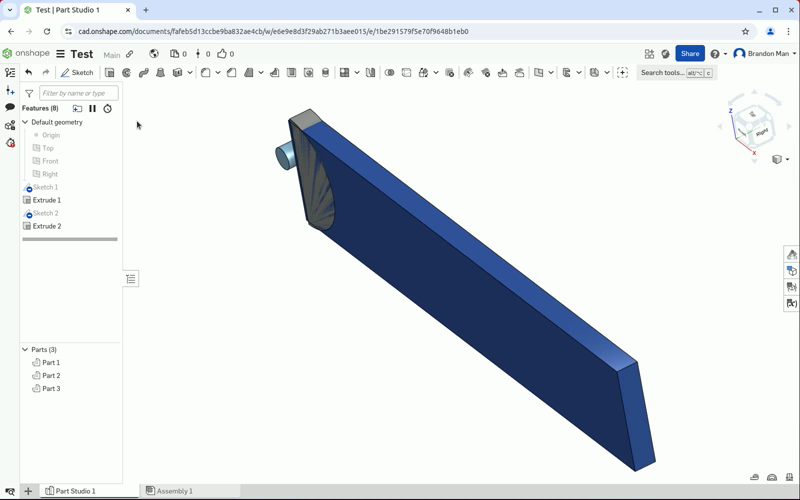
key(right, 2)
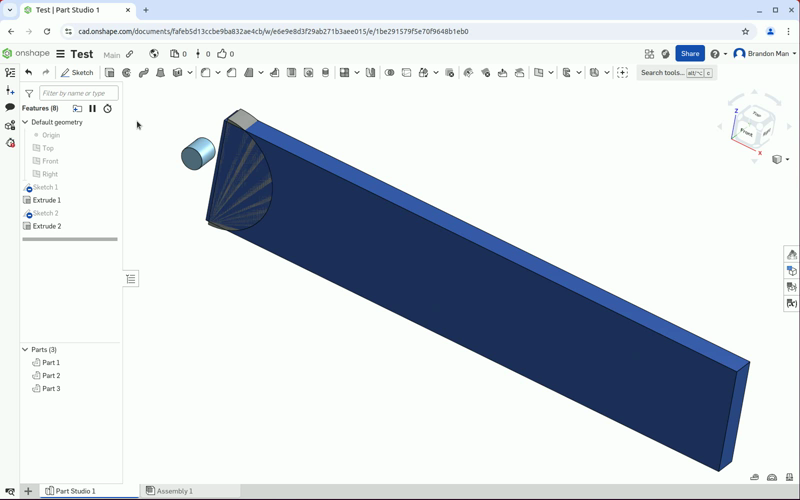
mouse_move(73, 189)
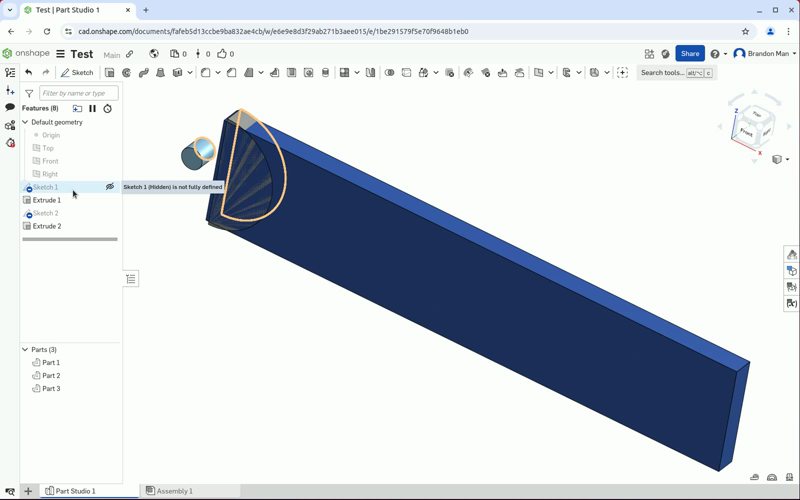
click(73, 189)